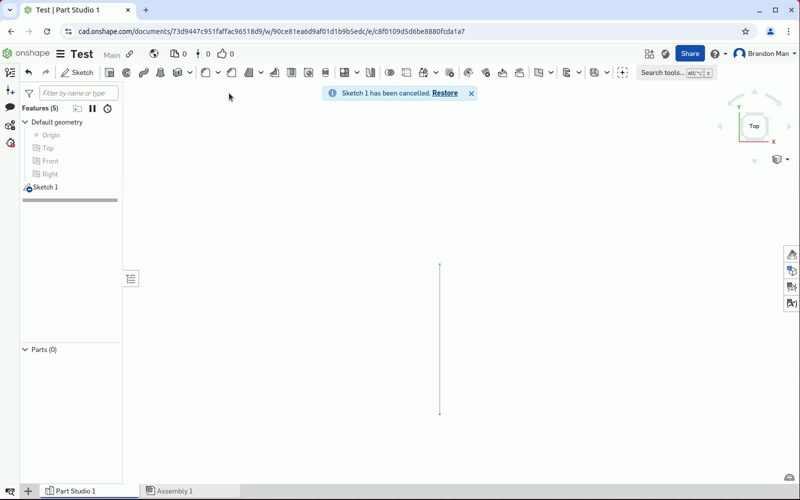
key(shift+h)
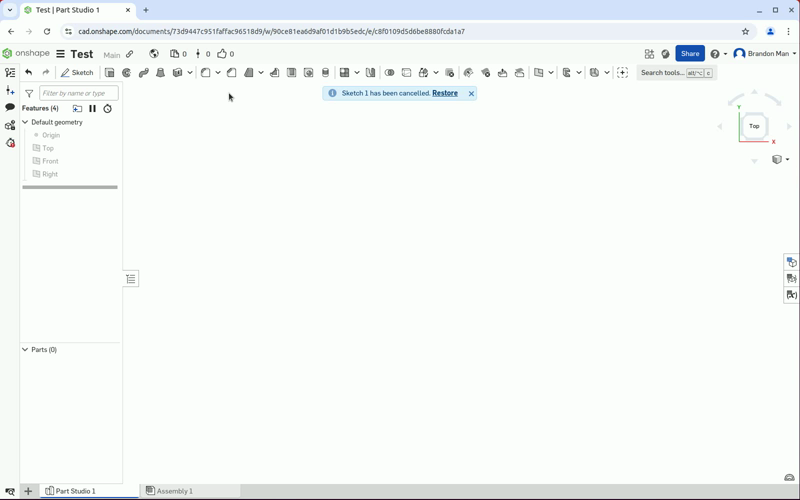
mouse_move(73, 352)
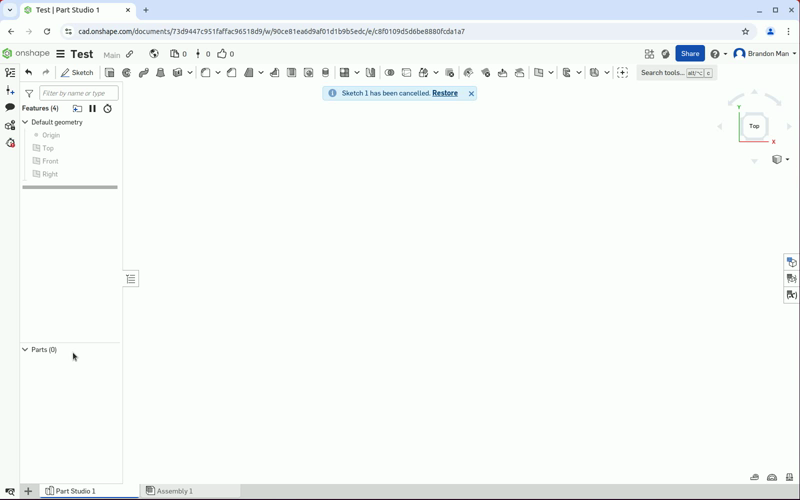
key(y)
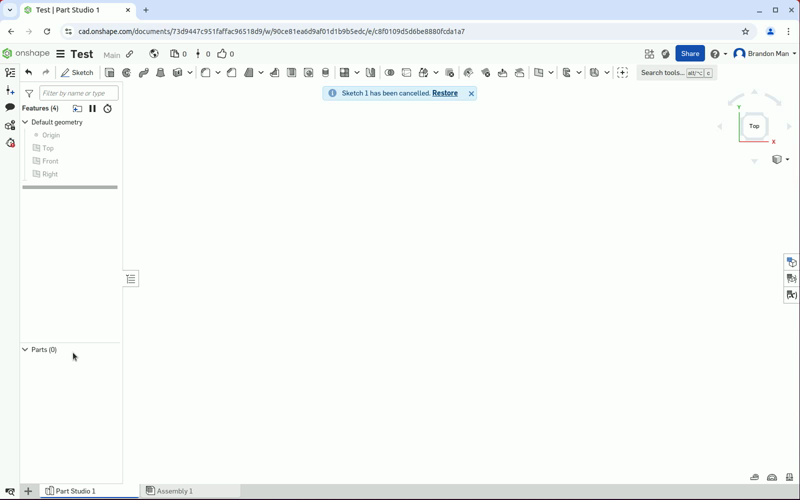
key(shift+p)
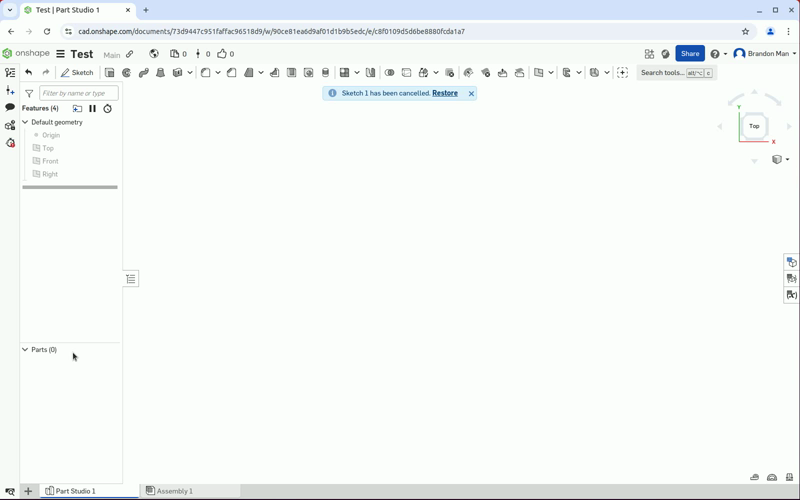
key(space)
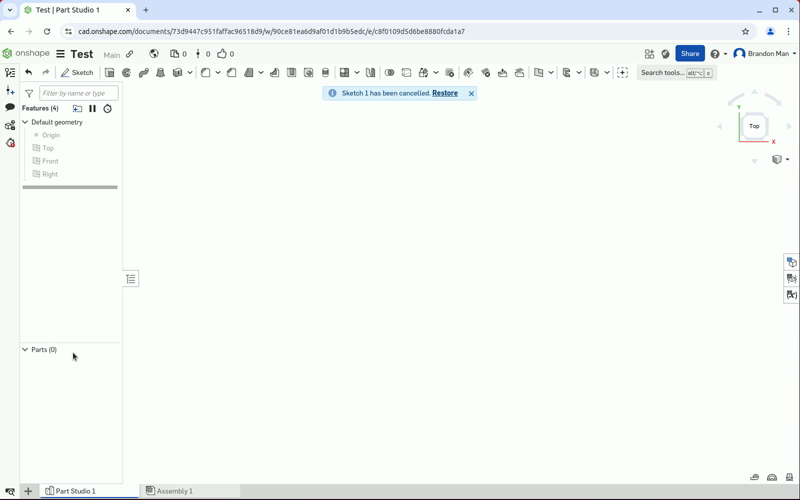
key_down(shift)
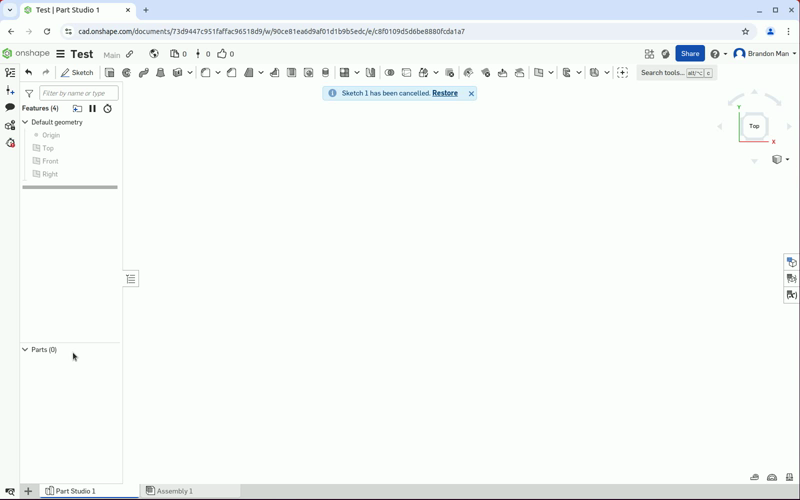
key(up)
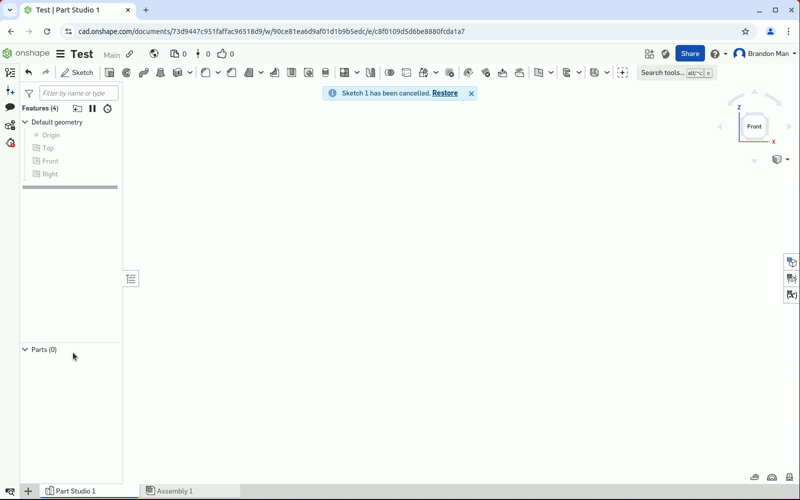
key_up(shift)
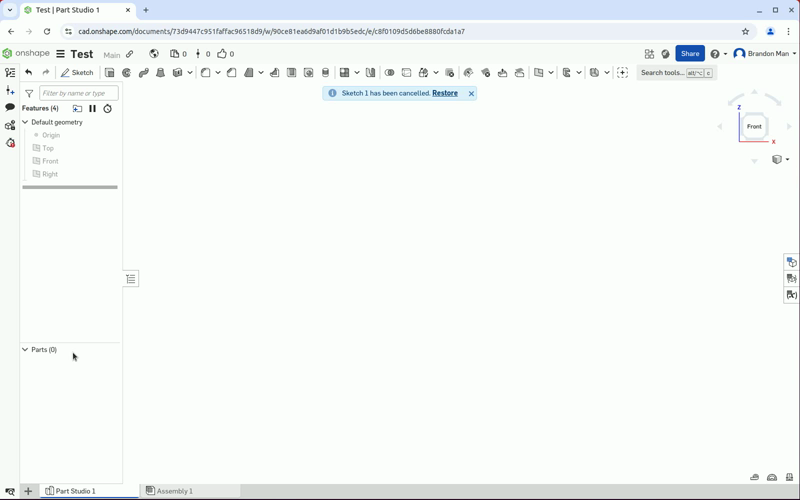
mouse_move(73, 352)
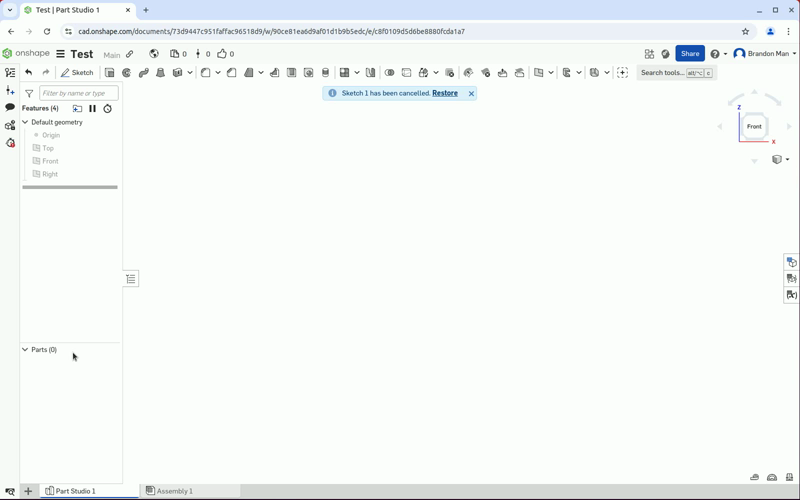
key(shift+y)
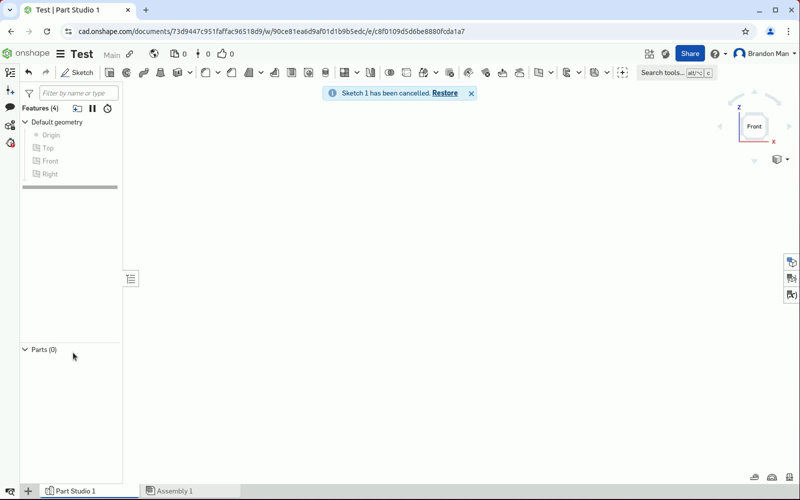
key(shift+s)
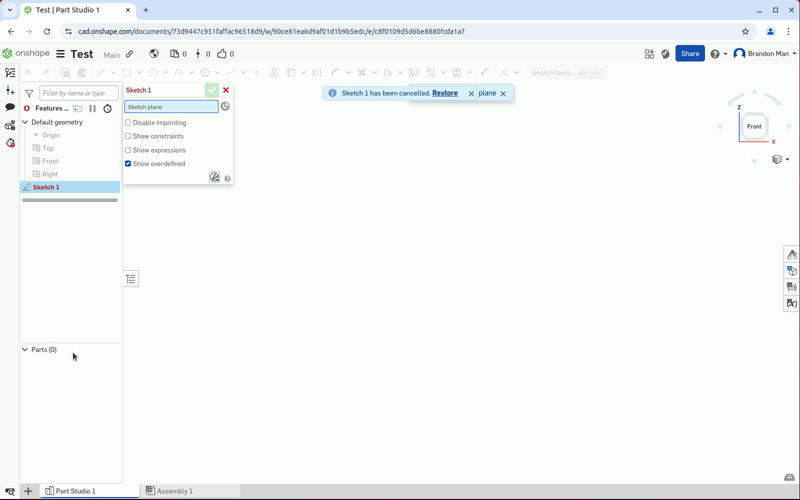
mouse_move(73, 163)
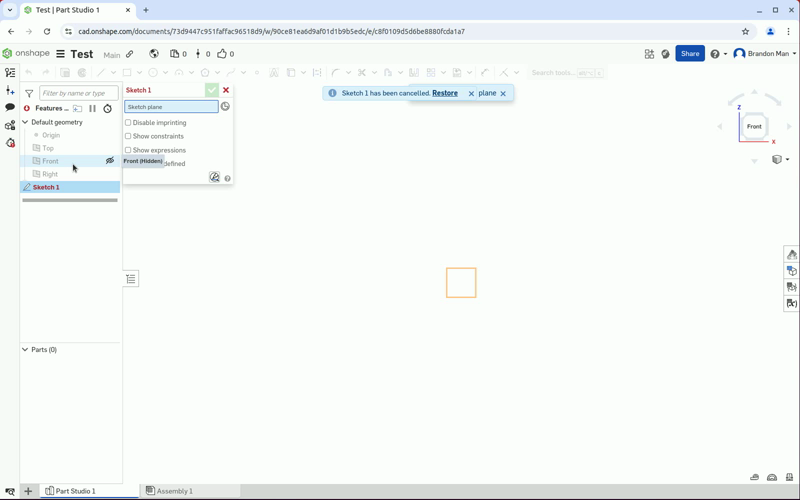
click(73, 163)
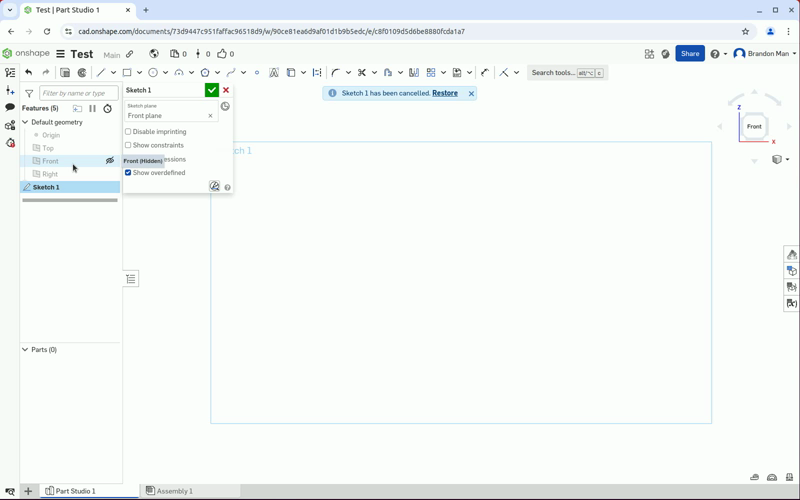
mouse_move(73, 352)
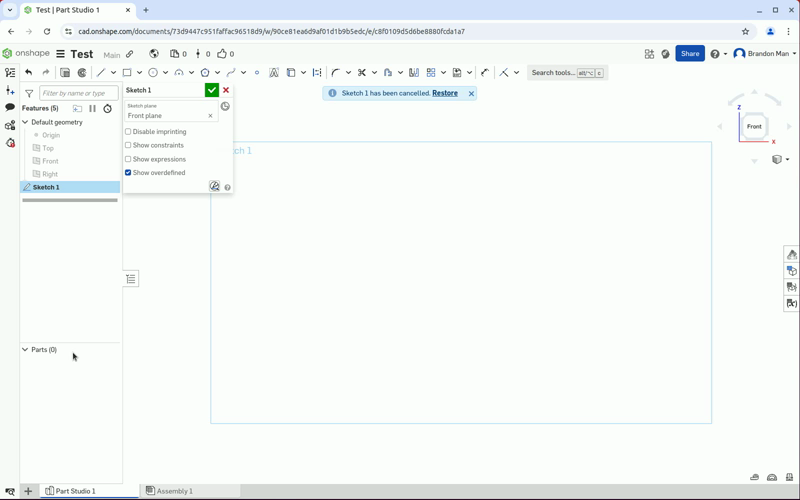
key(y)
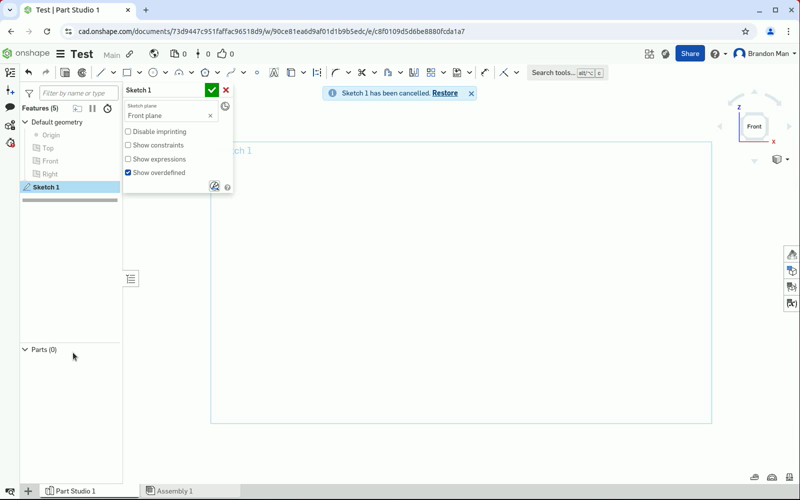
key(l)
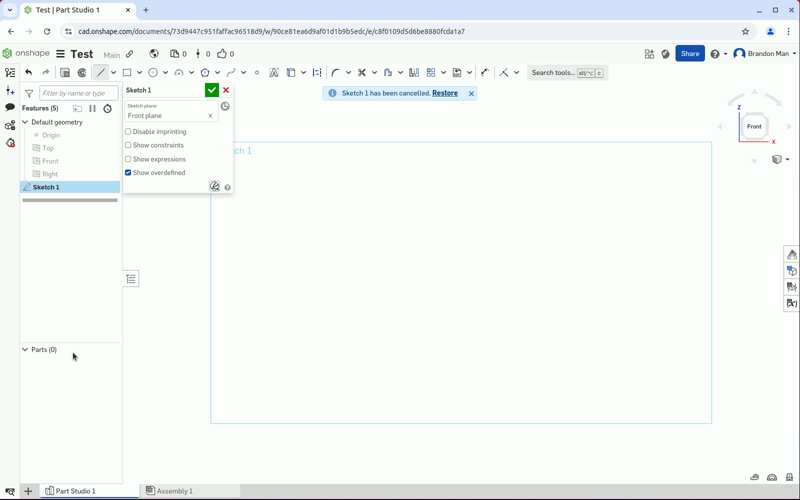
key_down(shift)
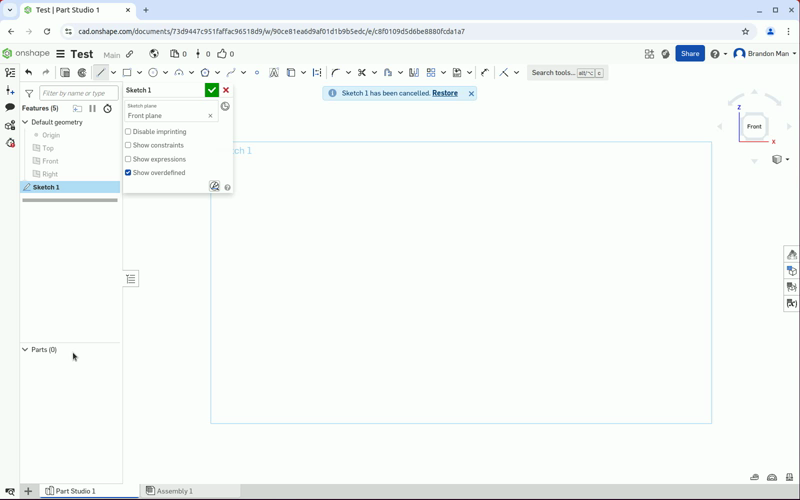
mouse_move(348, 268)
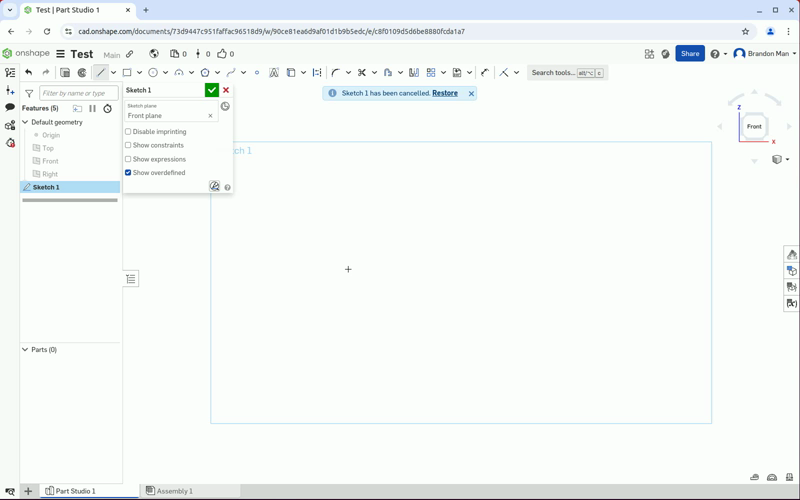
click(348, 268)
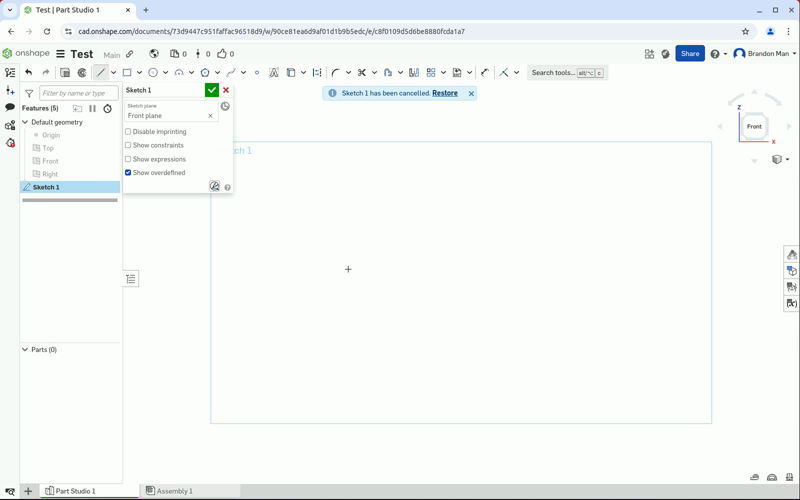
key_up(shift)
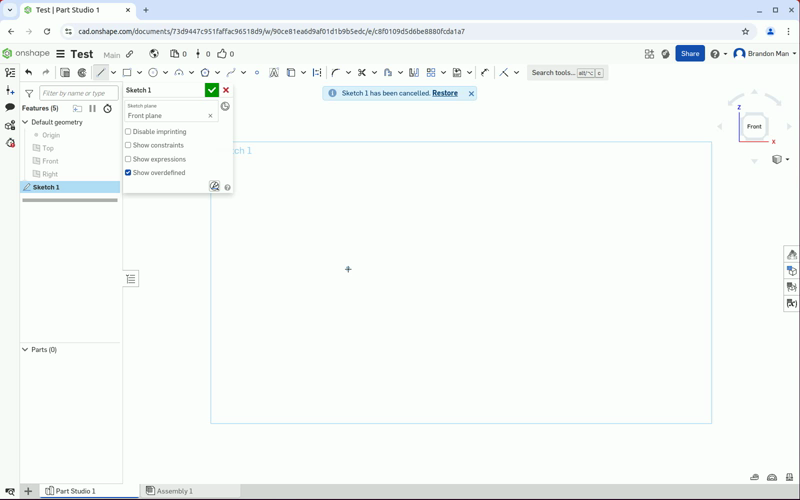
key_down(shift)
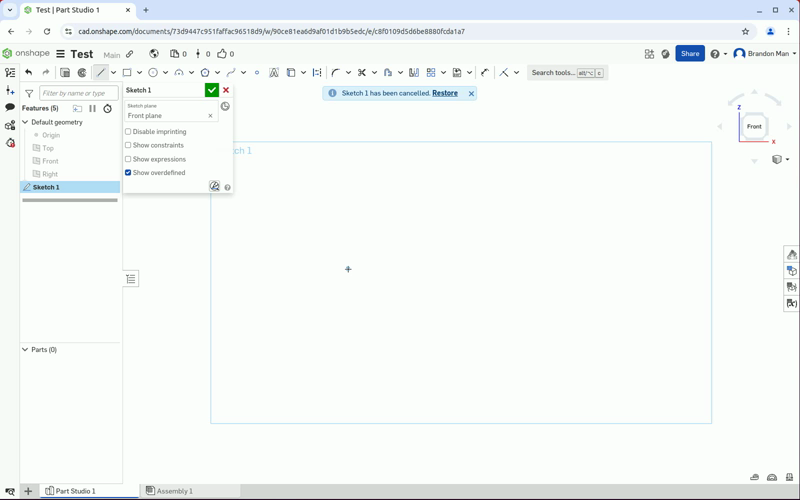
mouse_move(378, 268)
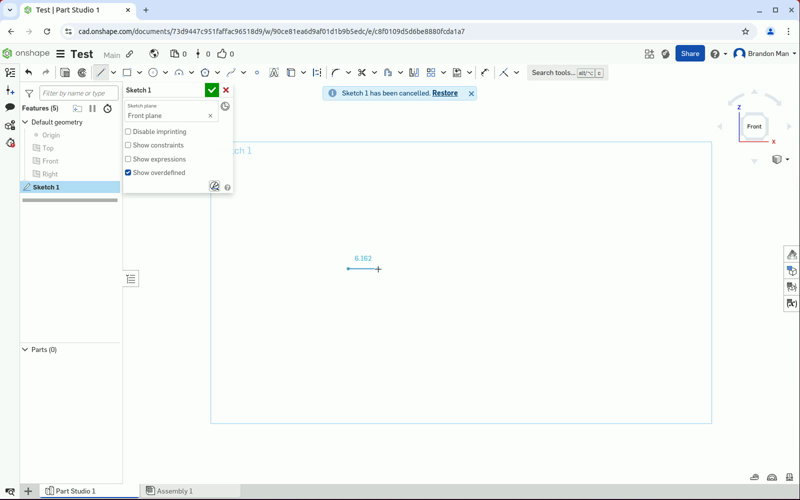
mouse_move(358, 268)
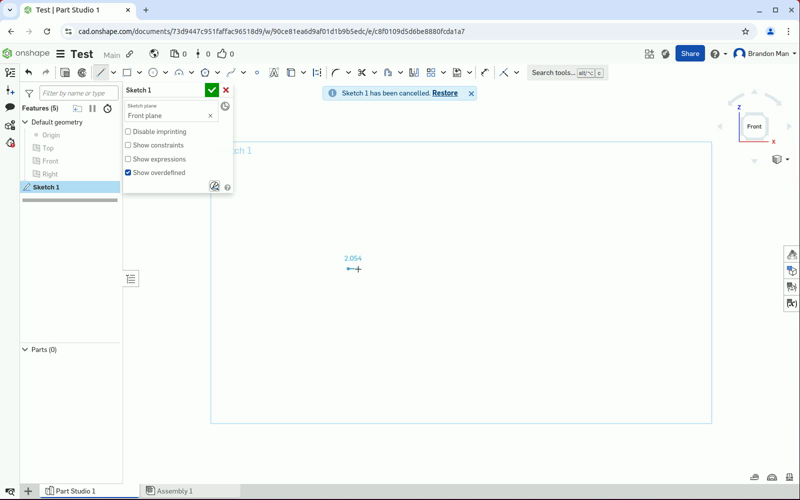
click(358, 268)
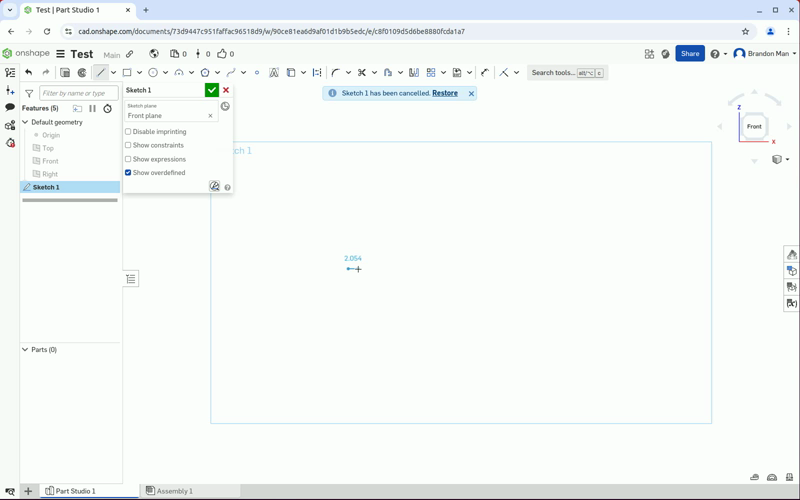
key_up(shift)
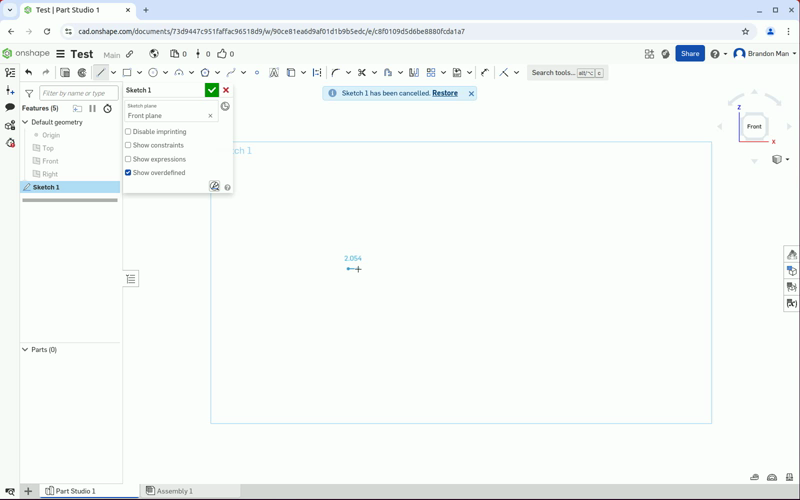
key_down(shift)
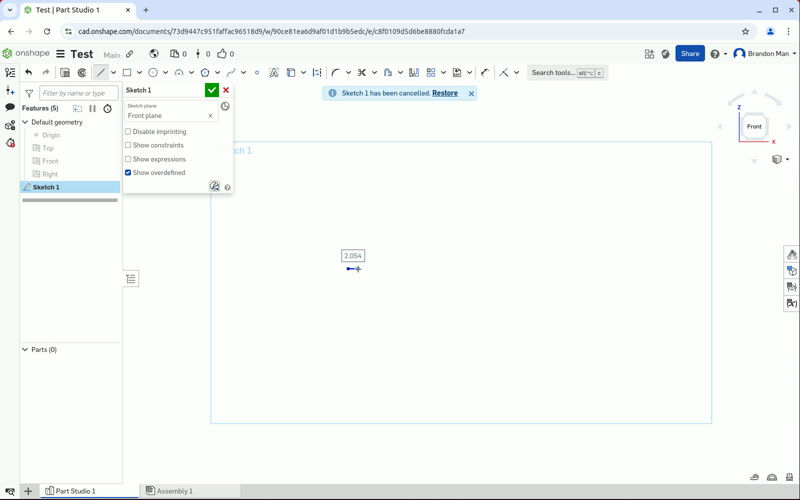
mouse_move(388, 268)
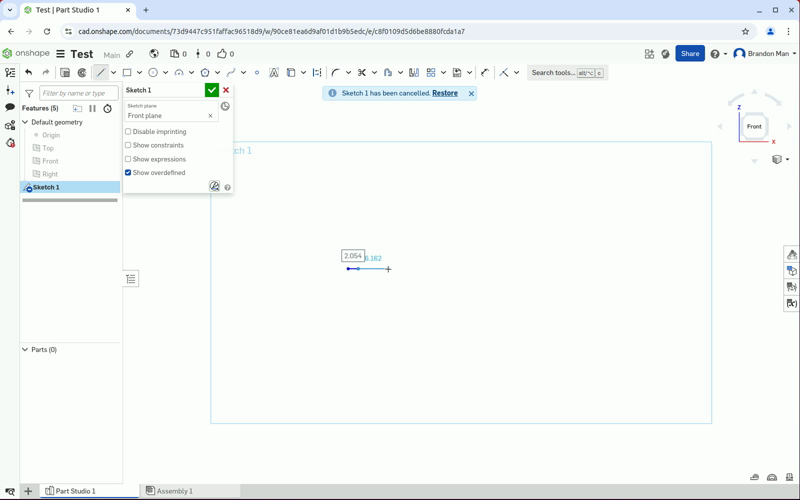
mouse_move(358, 257)
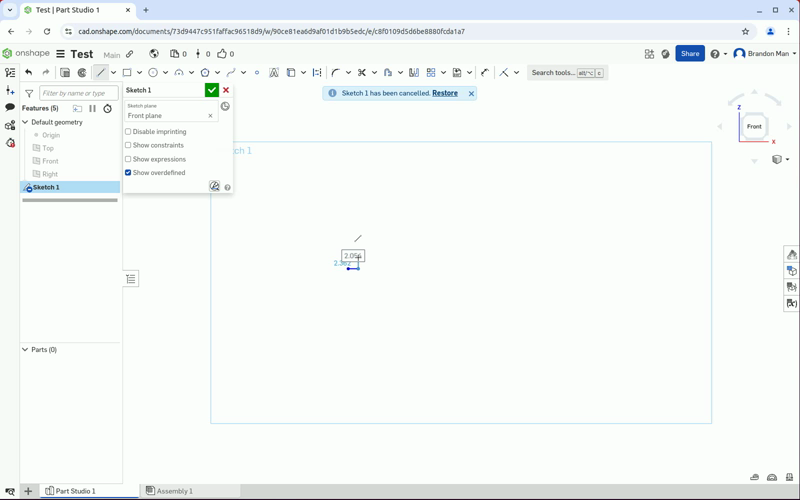
click(358, 257)
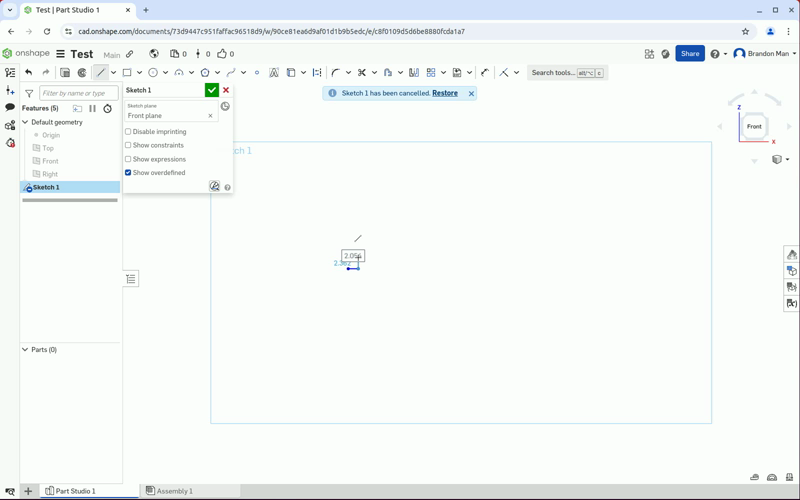
key_up(shift)
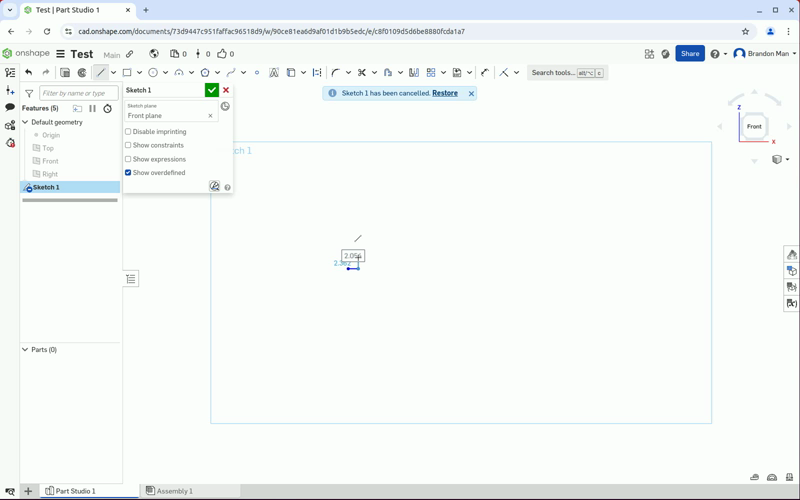
key_down(shift)
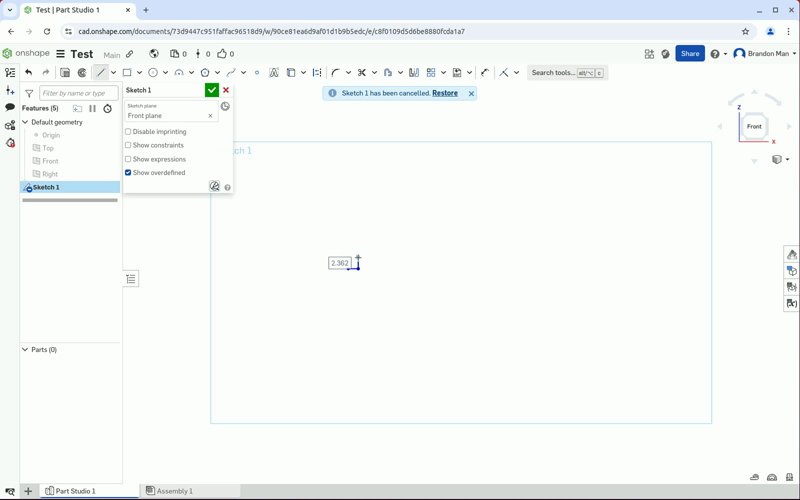
mouse_move(493, 257)
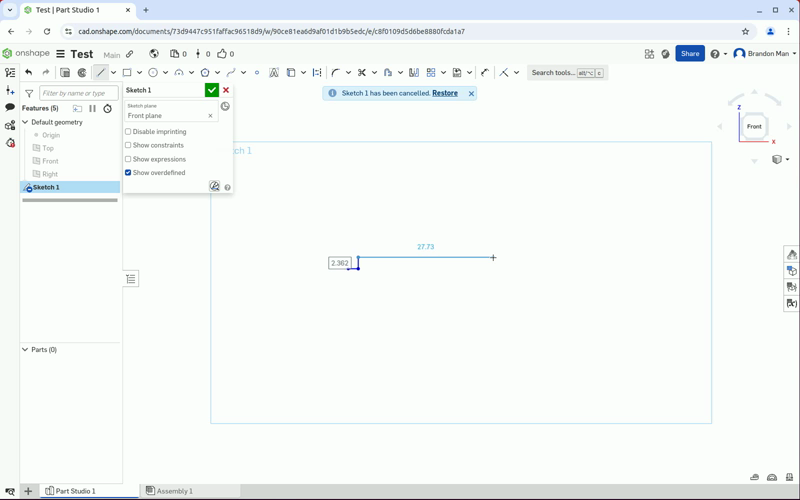
click(493, 257)
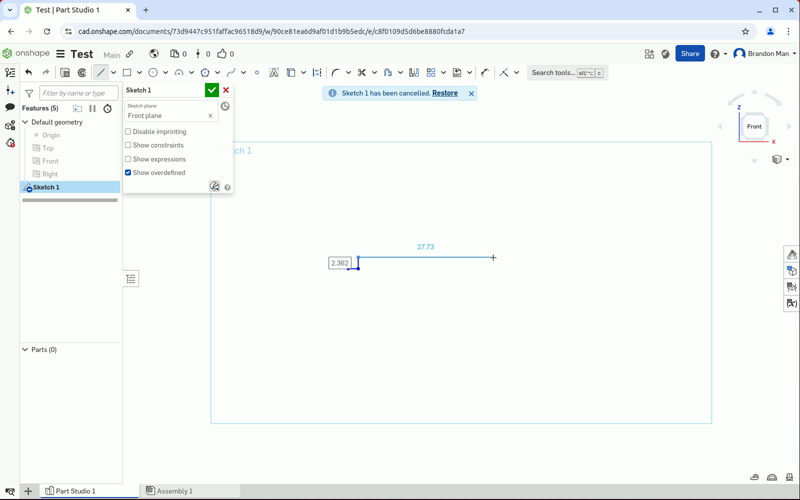
key_up(shift)
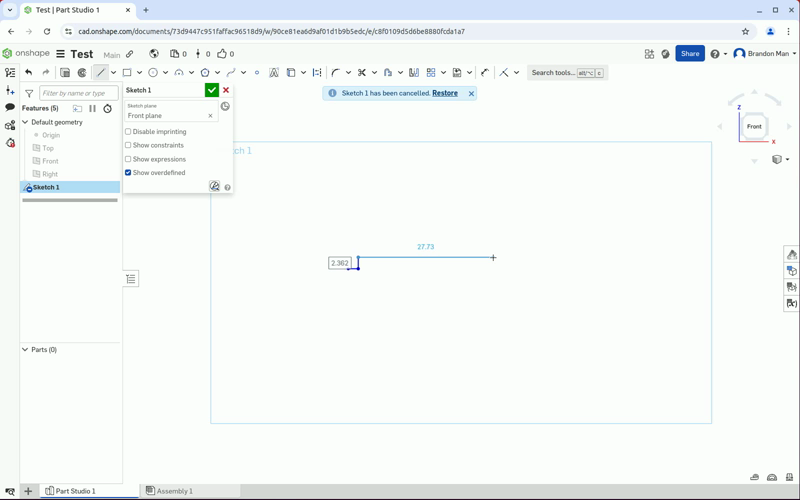
key_down(shift)
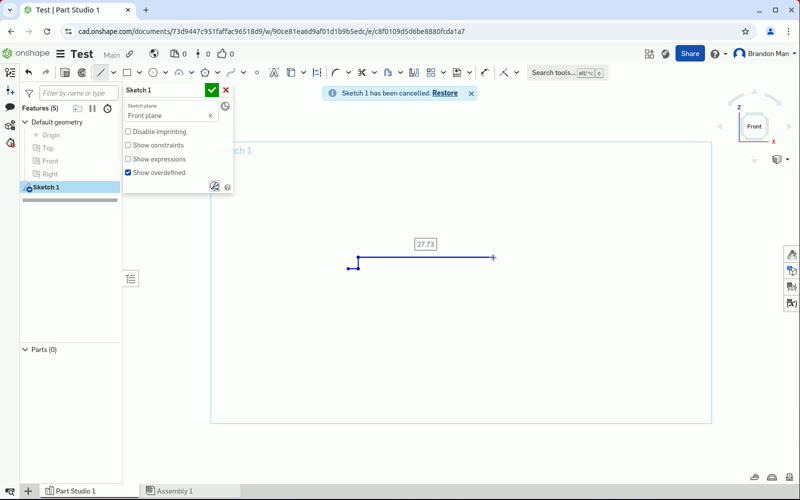
mouse_move(523, 257)
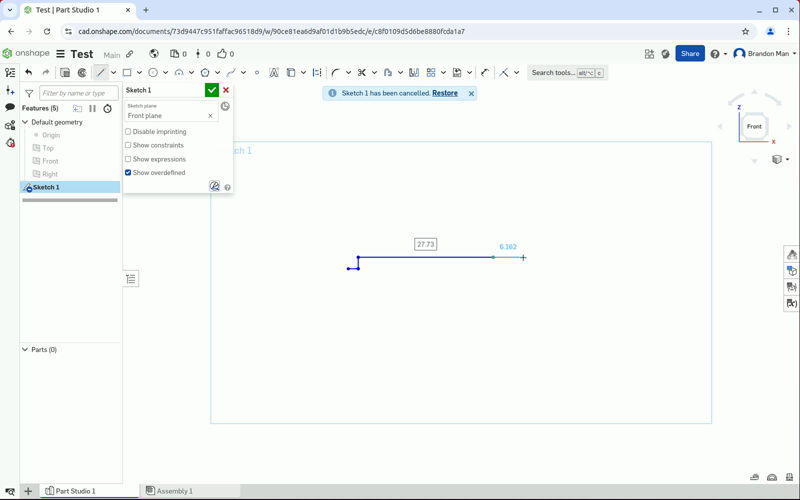
mouse_move(504, 257)
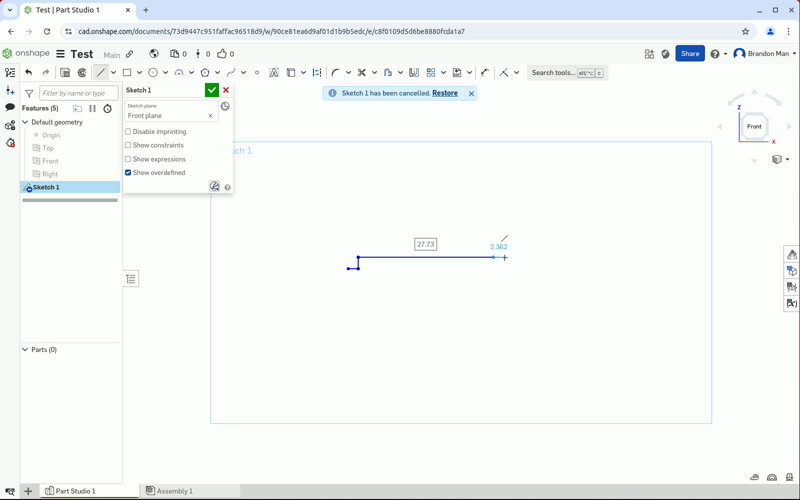
click(504, 257)
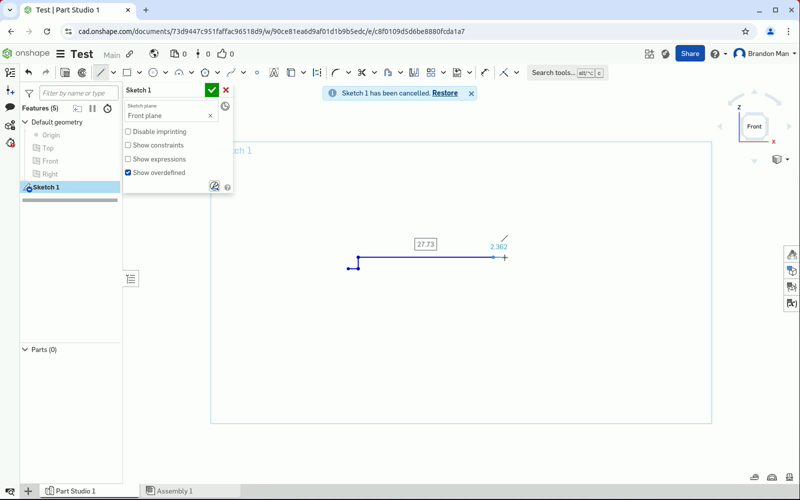
key_up(shift)
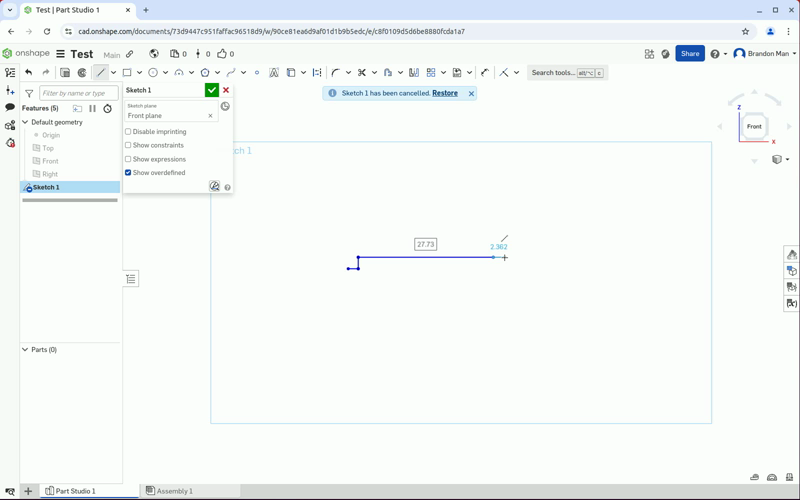
key_down(shift)
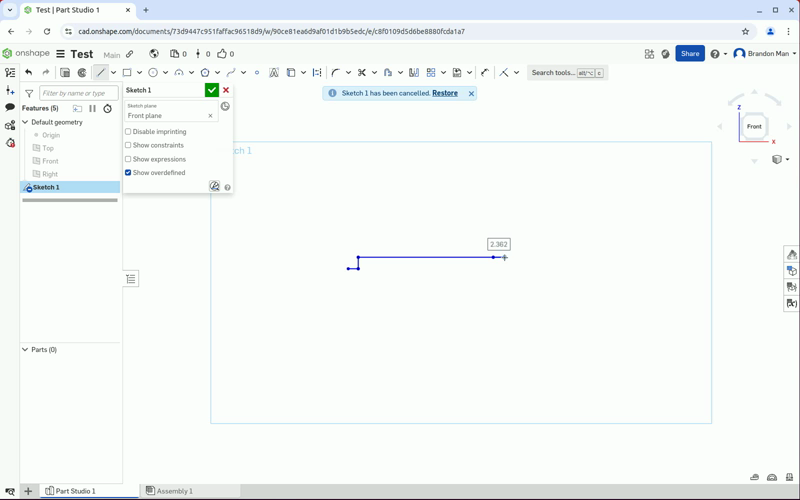
mouse_move(534, 257)
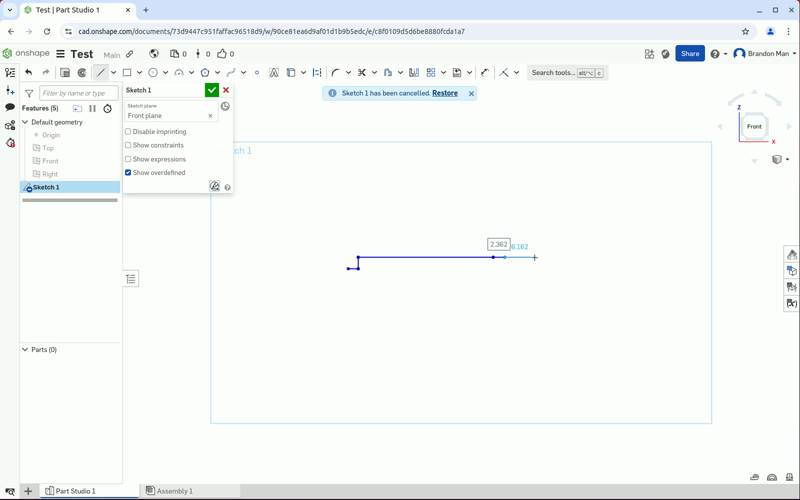
mouse_move(504, 249)
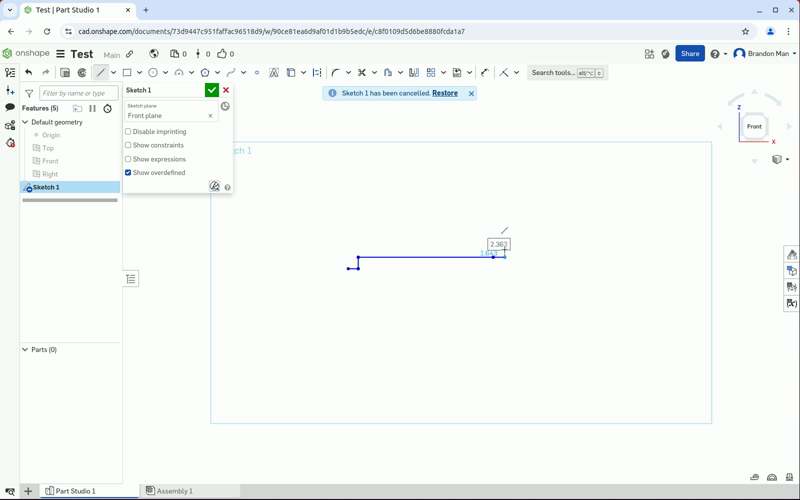
click(504, 249)
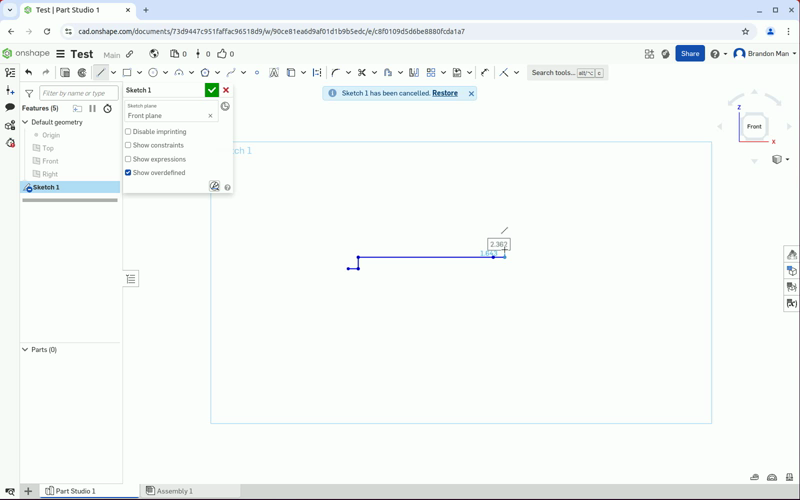
key_up(shift)
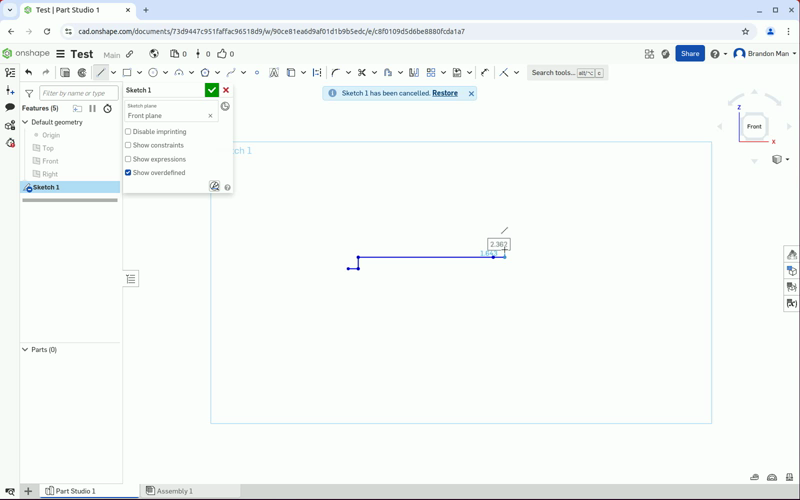
key_down(shift)
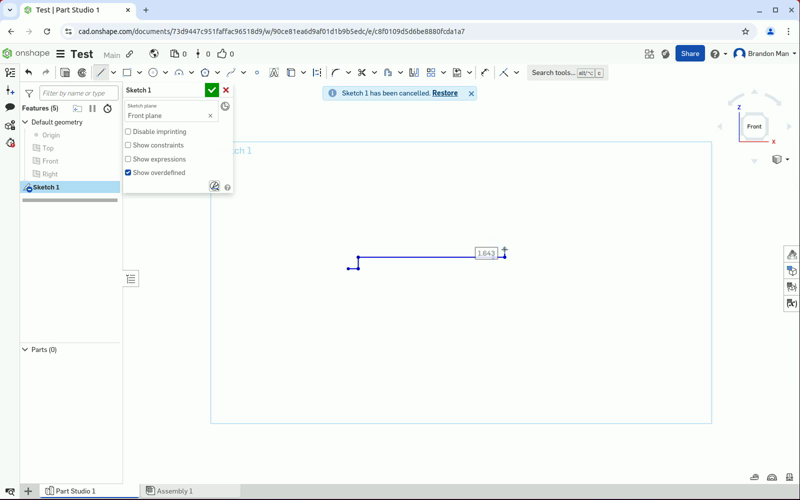
mouse_move(348, 249)
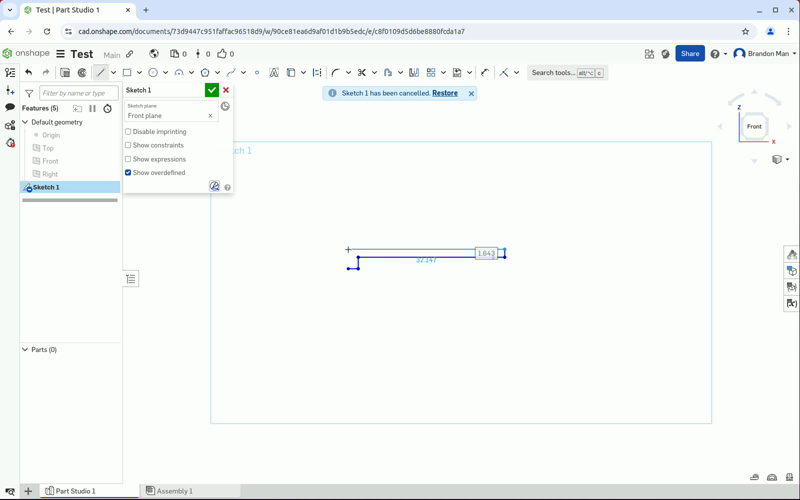
click(348, 249)
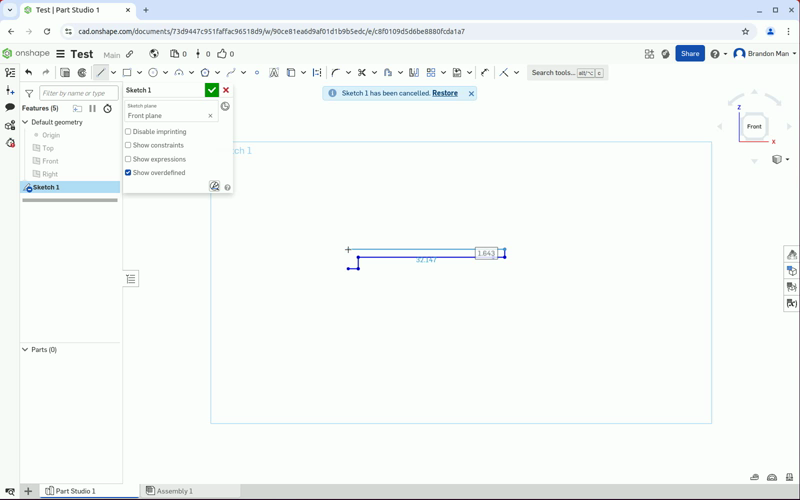
key_up(shift)
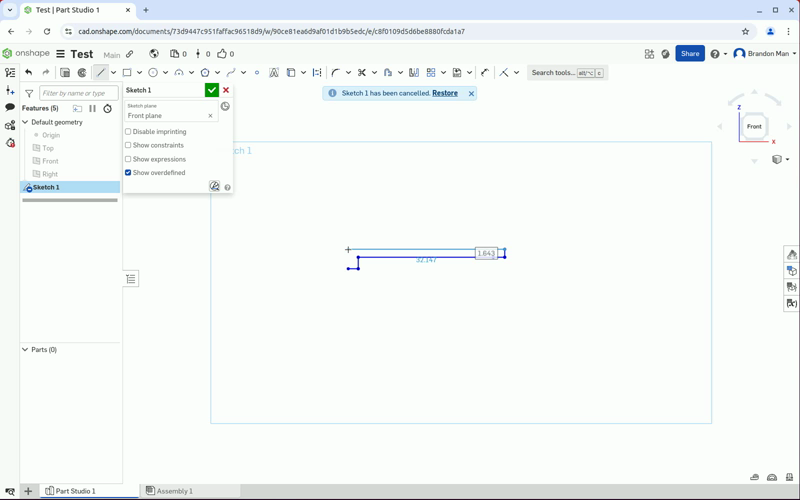
key_down(shift)
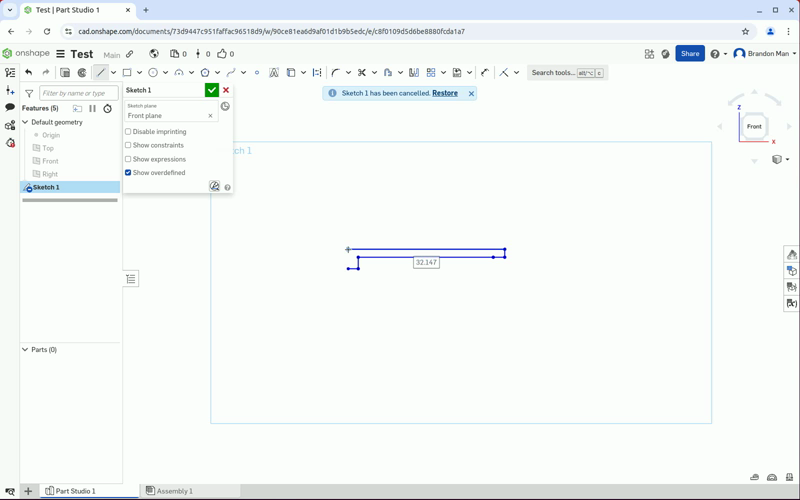
mouse_move(378, 249)
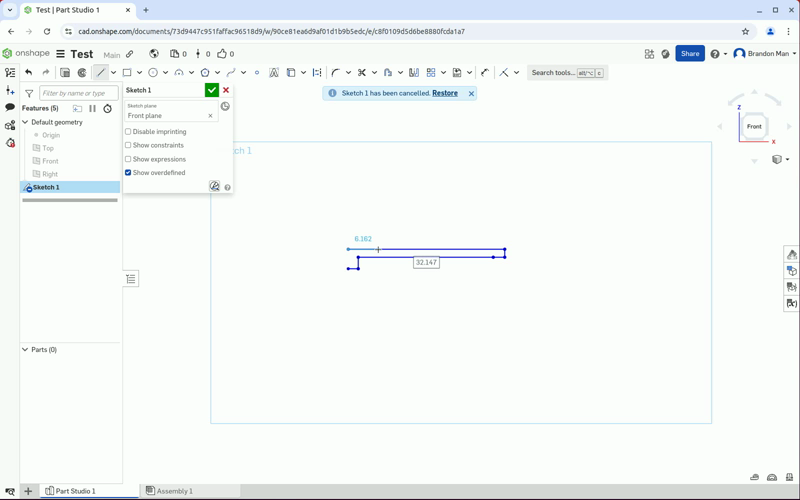
mouse_move(348, 257)
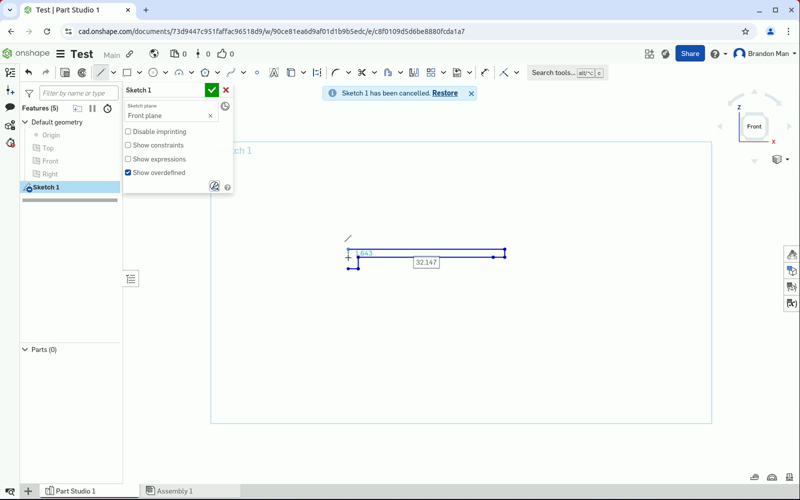
click(348, 257)
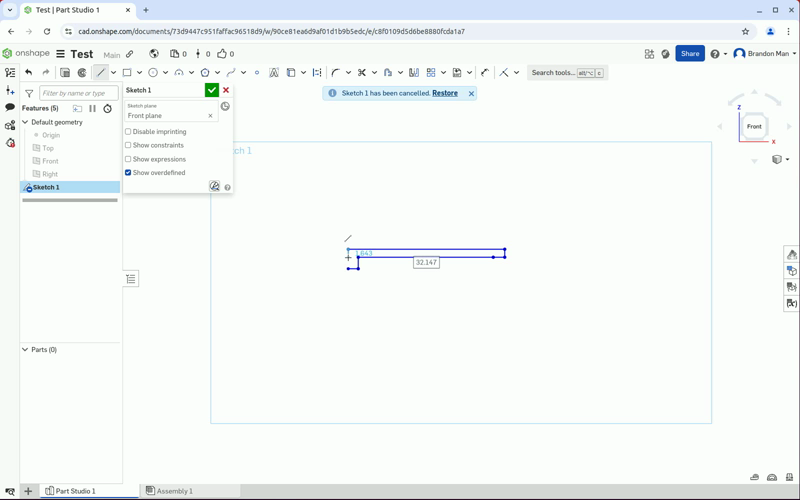
key_up(shift)
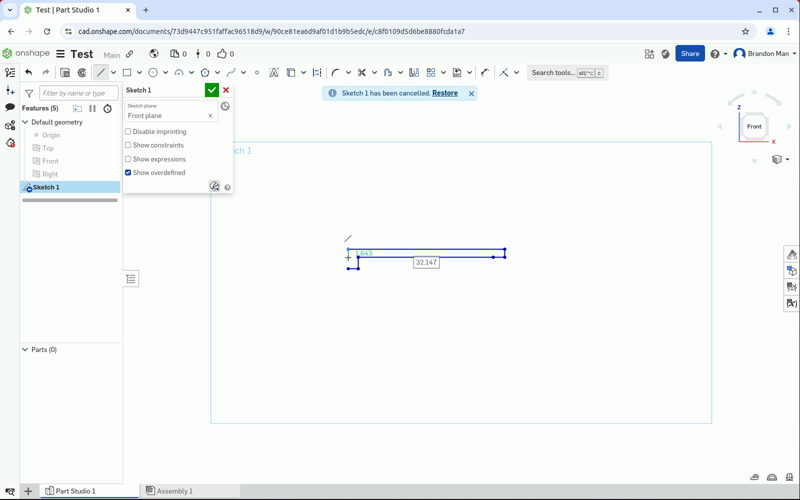
mouse_move(378, 257)
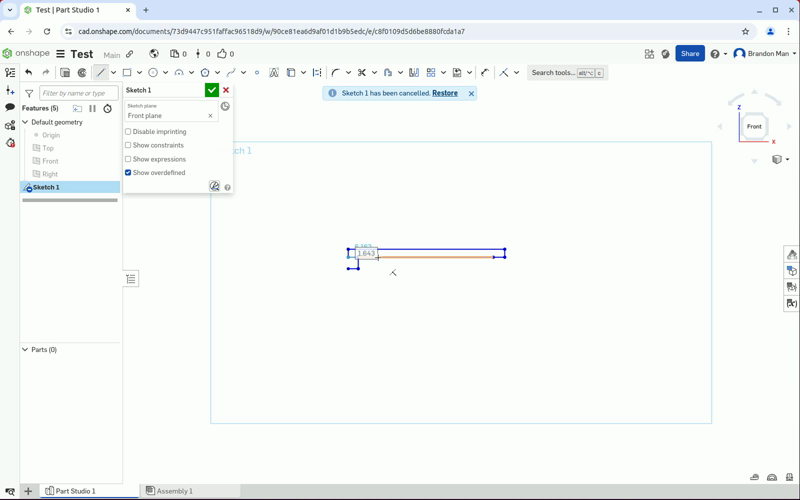
key_down(shift)
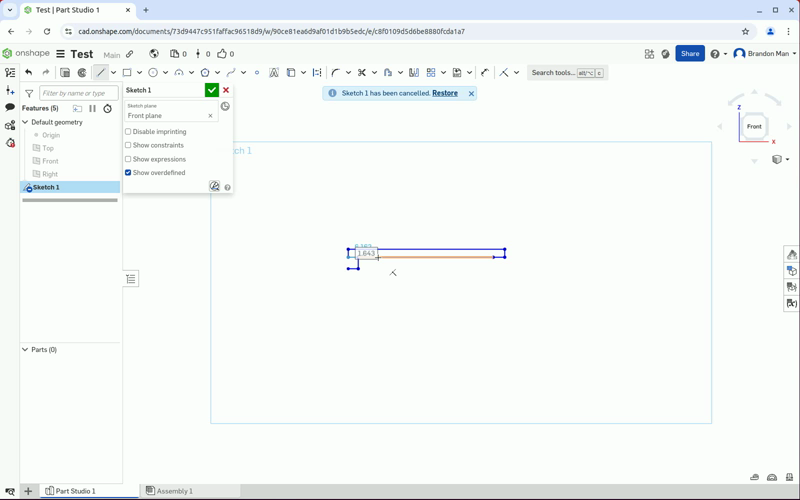
mouse_move(348, 268)
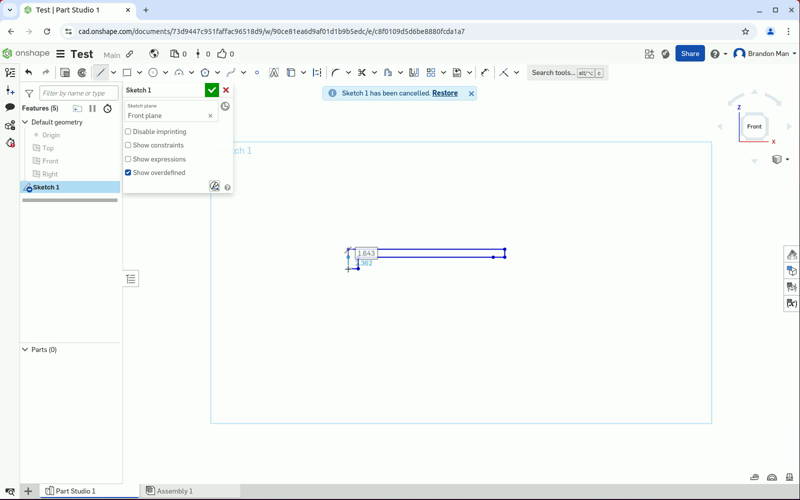
key_up(shift)
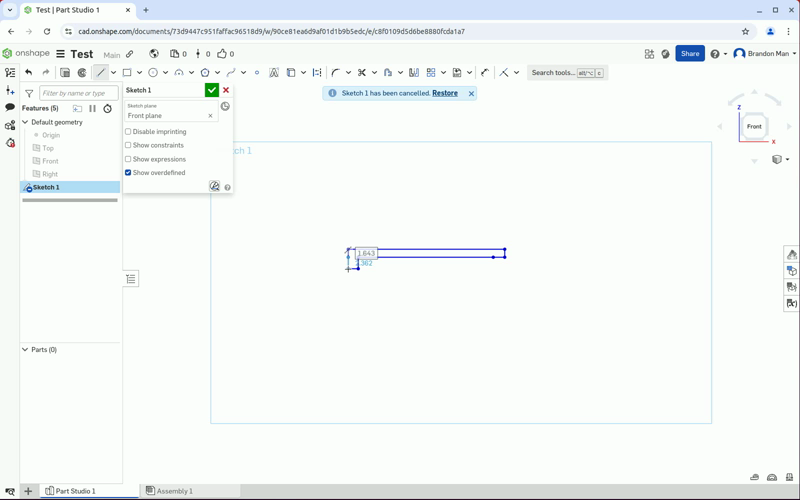
click(348, 268)
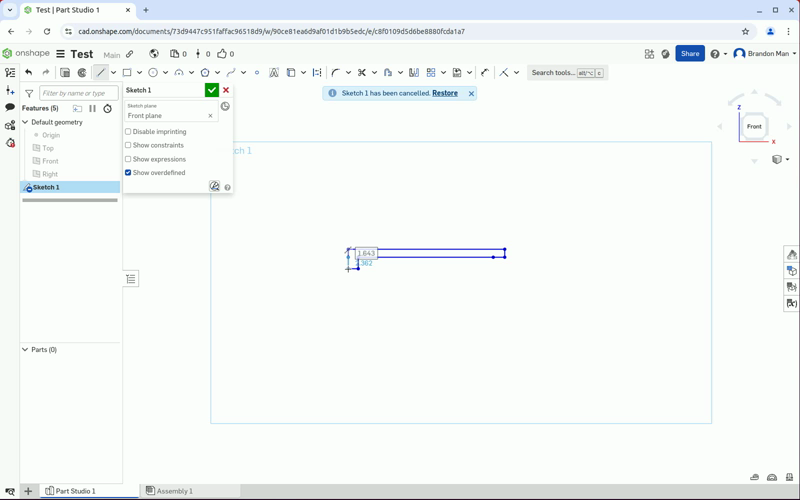
key(esc)
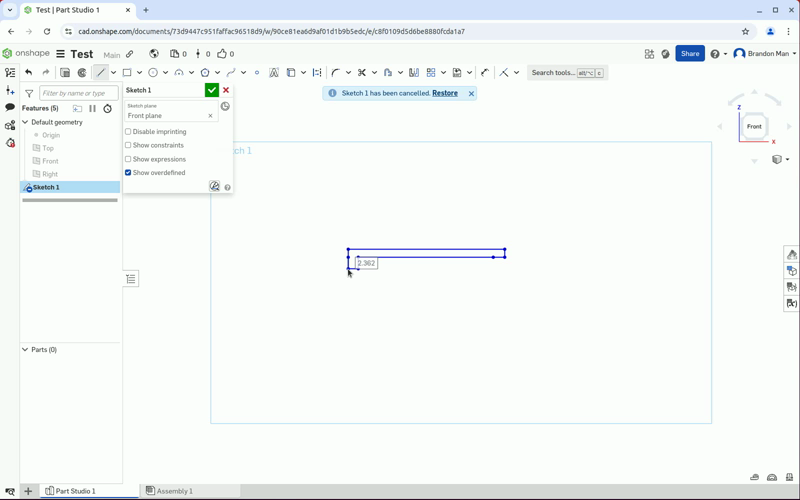
mouse_move(356, 251)
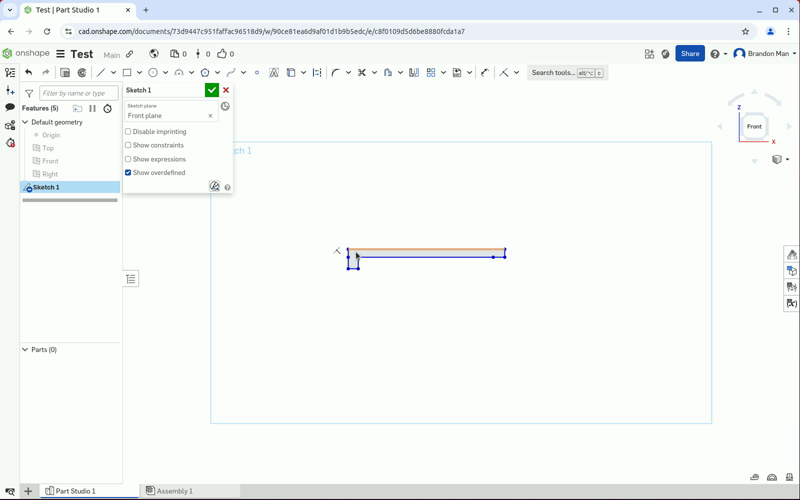
scroll(6)
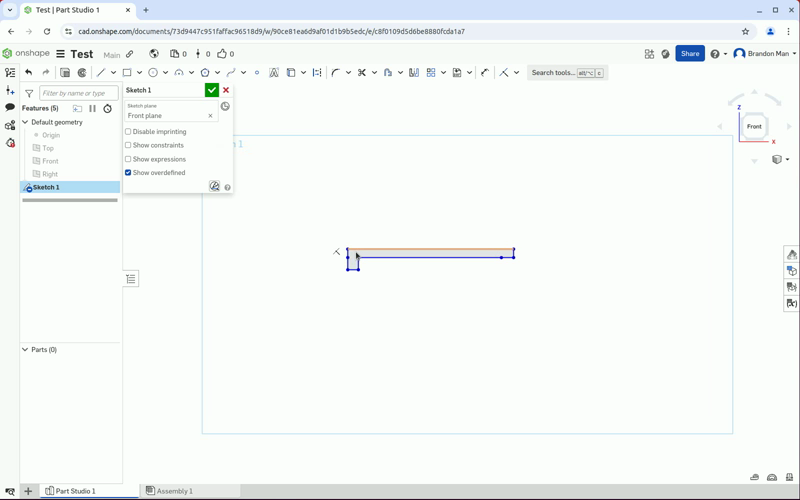
scroll(6)
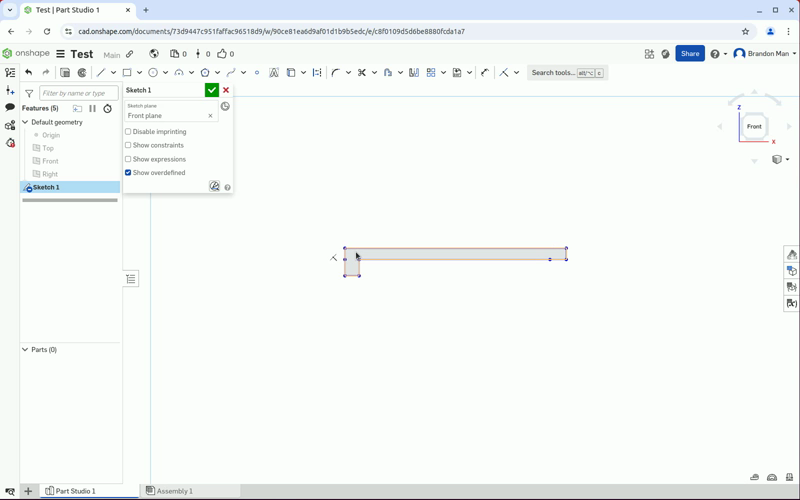
scroll(6)
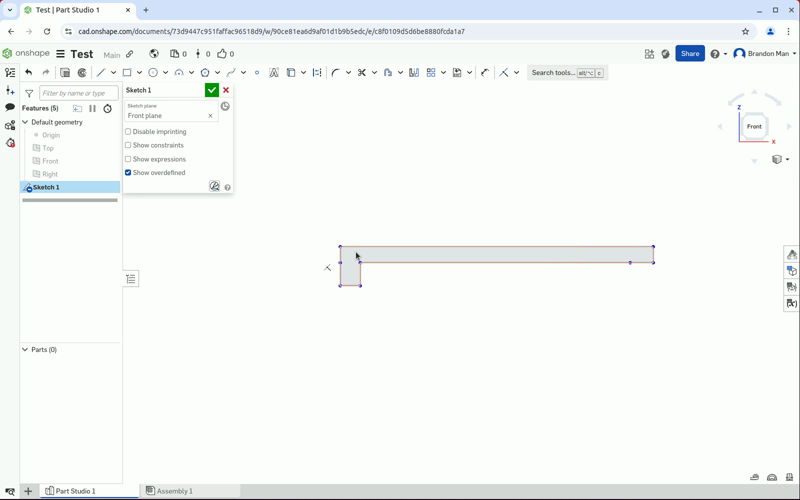
scroll(6)
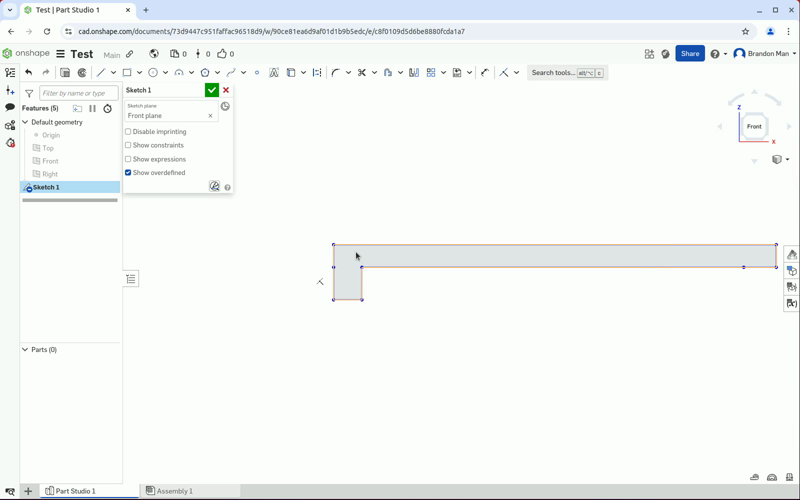
scroll(6)
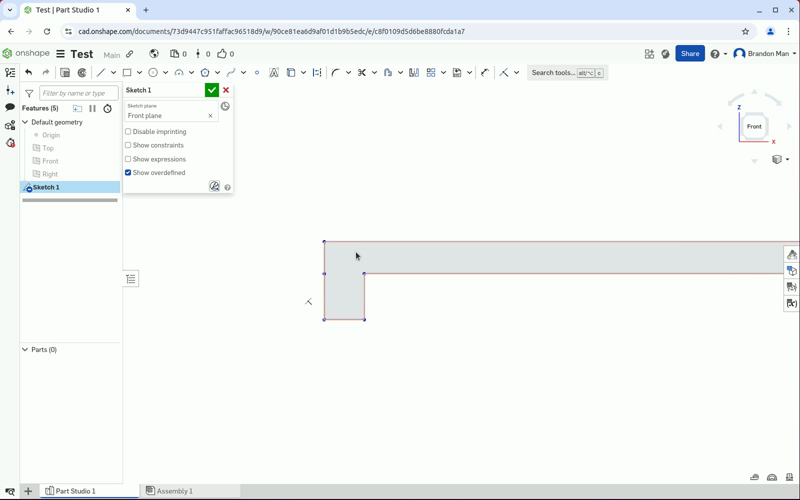
scroll(6)
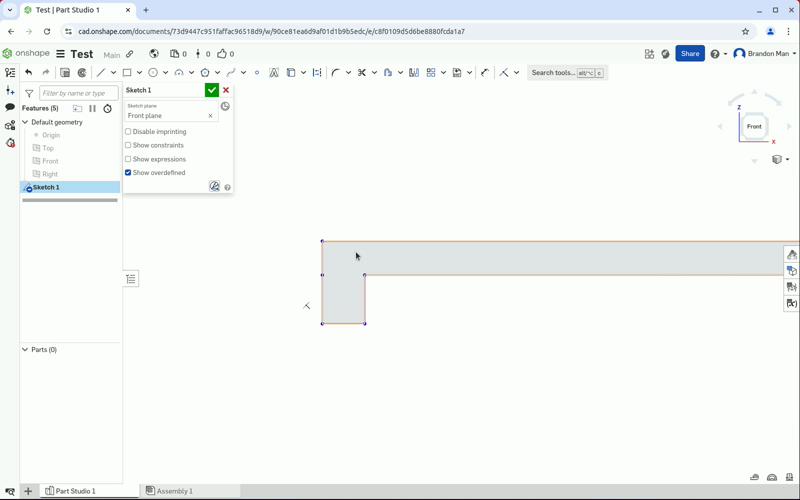
scroll(6)
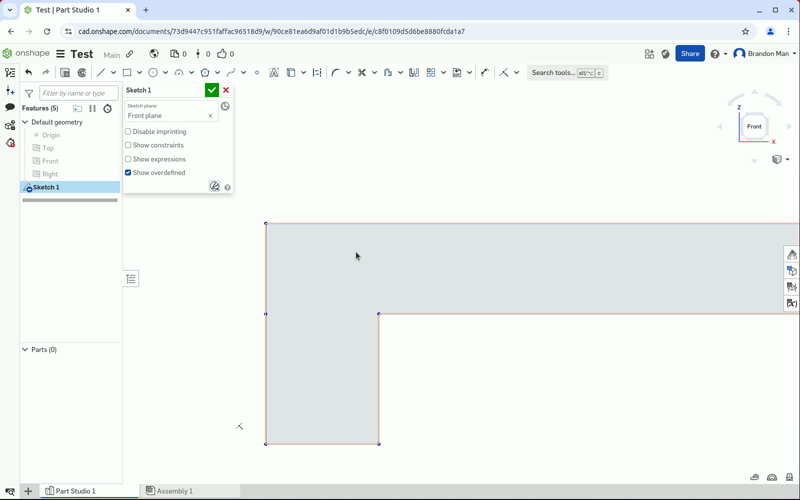
click(356, 251)
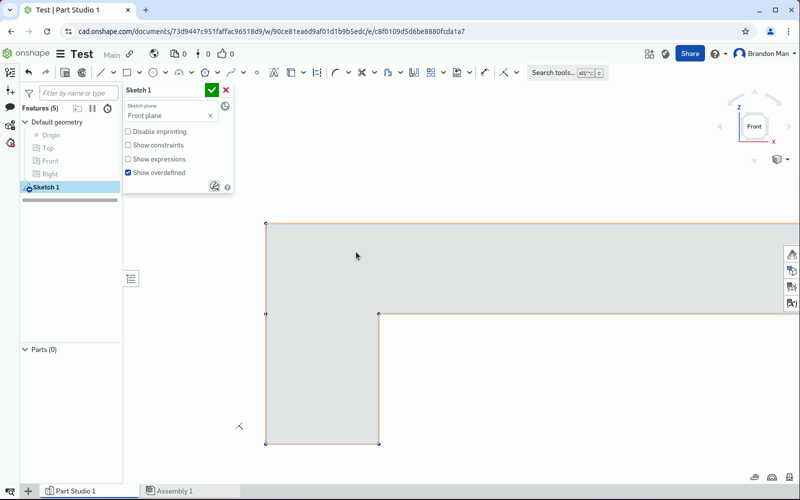
scroll(-6)
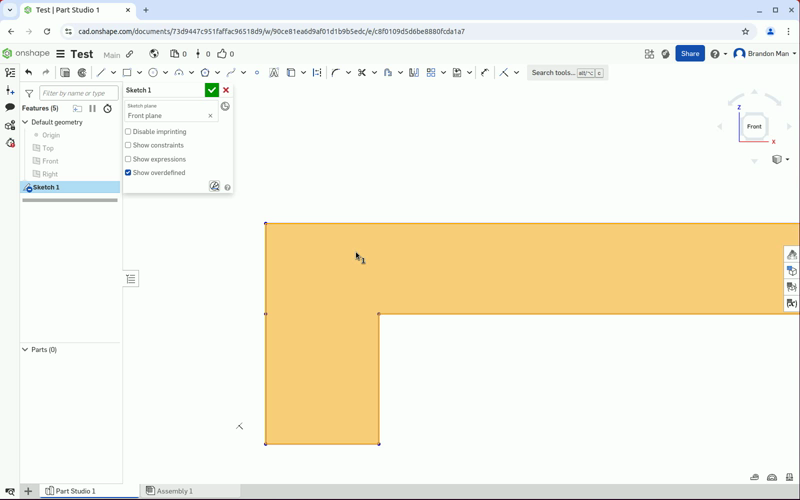
scroll(-6)
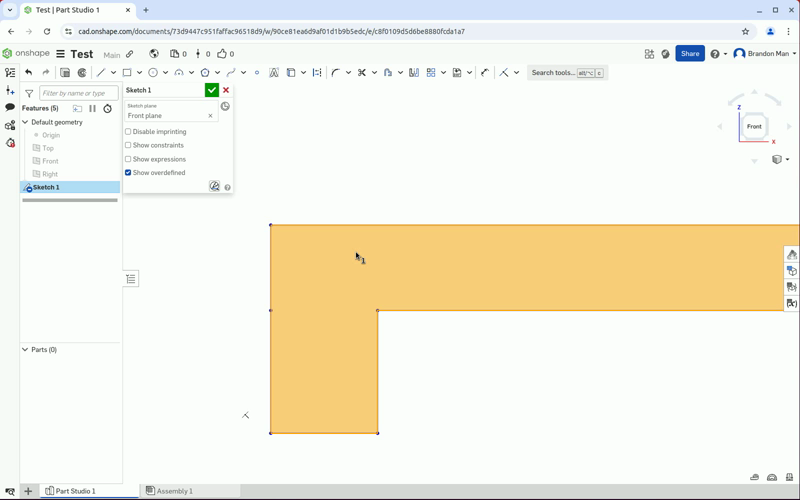
scroll(-6)
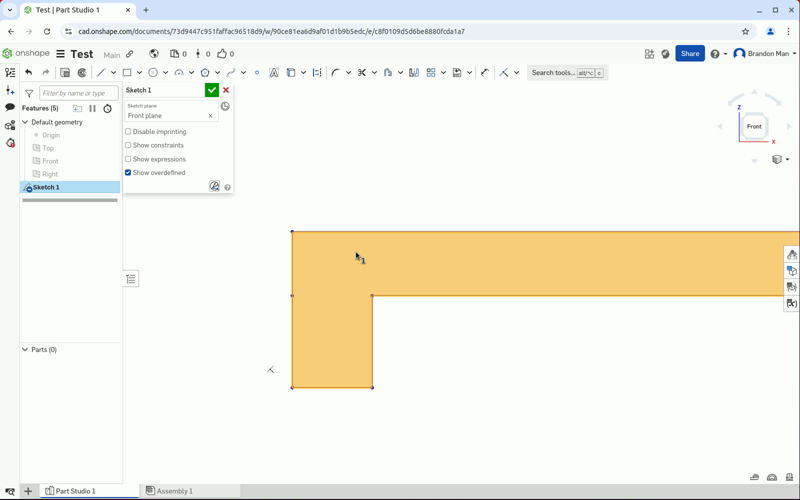
scroll(-6)
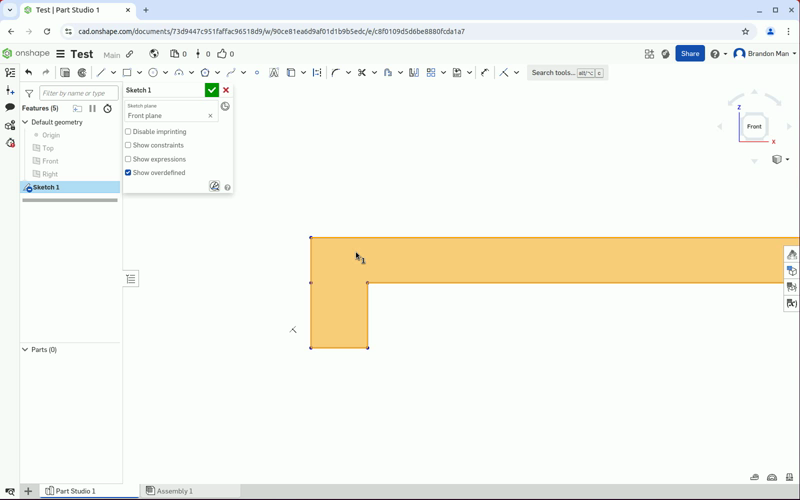
scroll(-6)
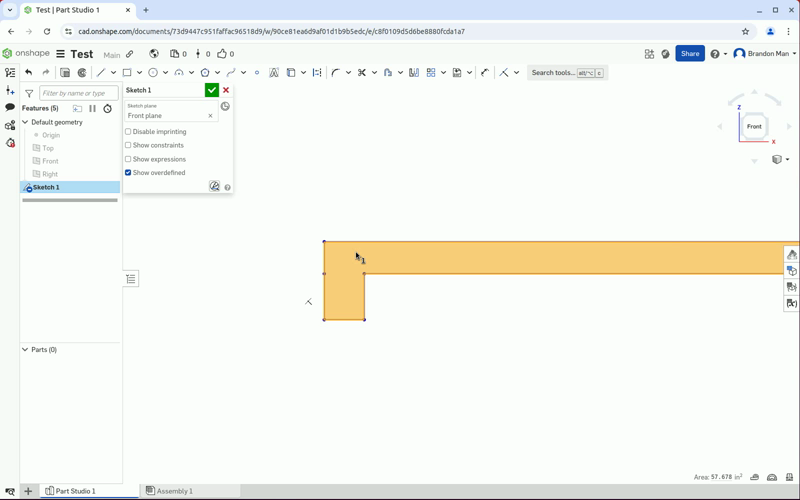
scroll(-6)
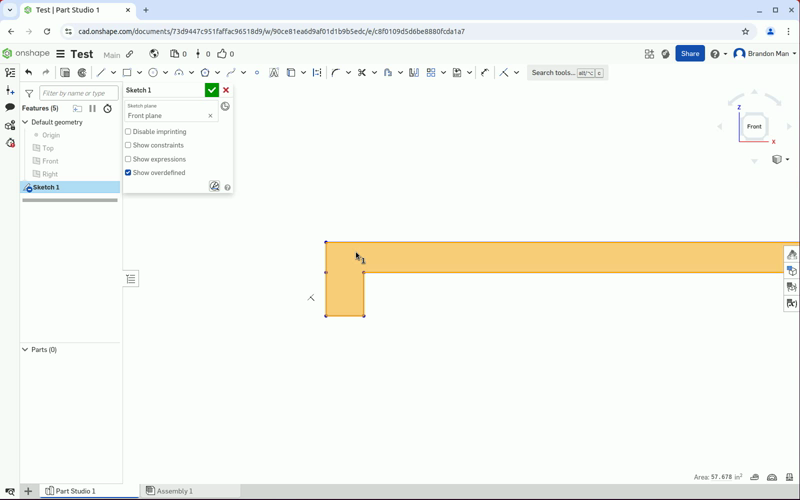
scroll(-6)
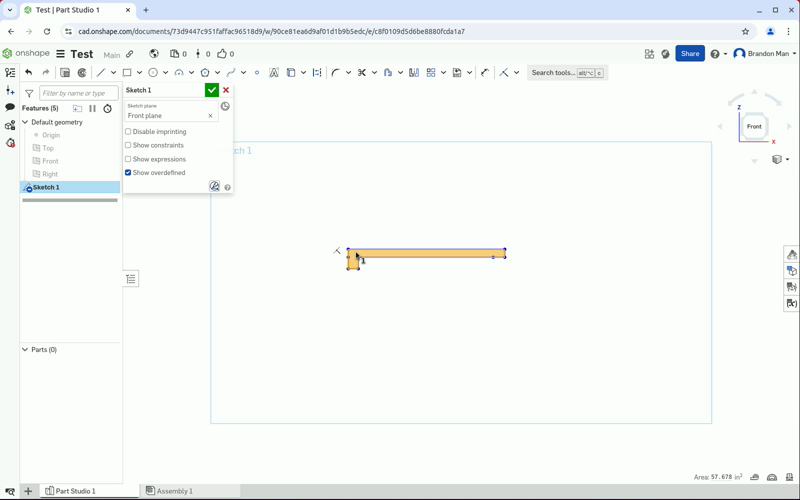
mouse_move(73, 352)
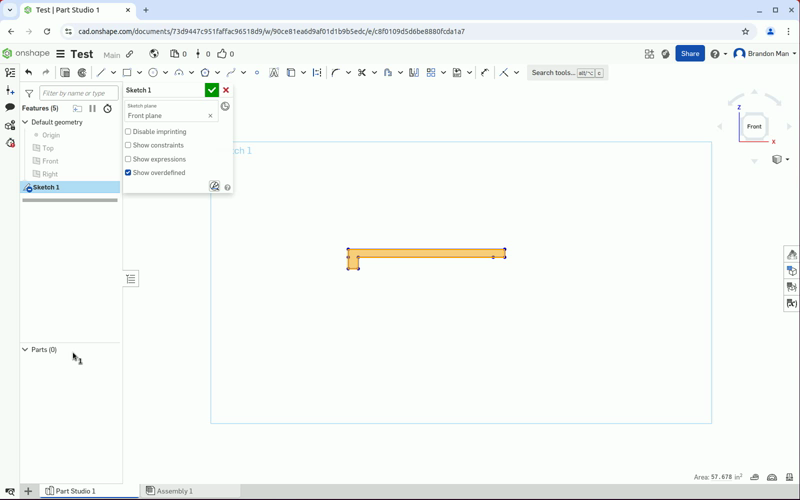
key(shift+y)
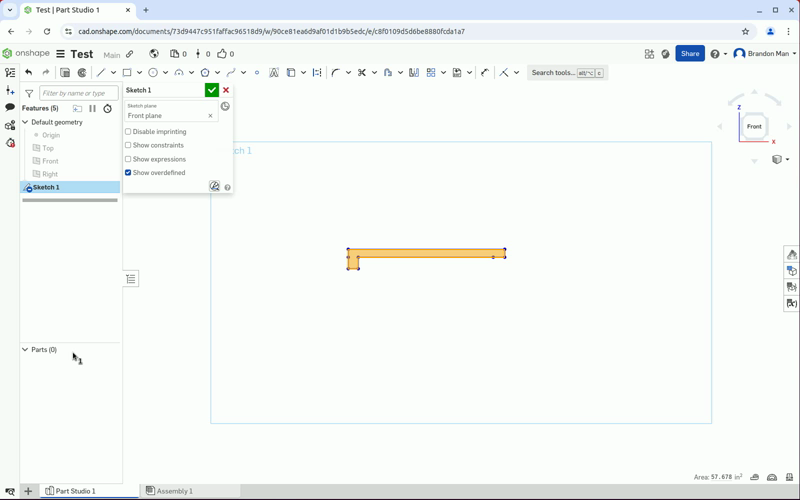
key(shift+e)
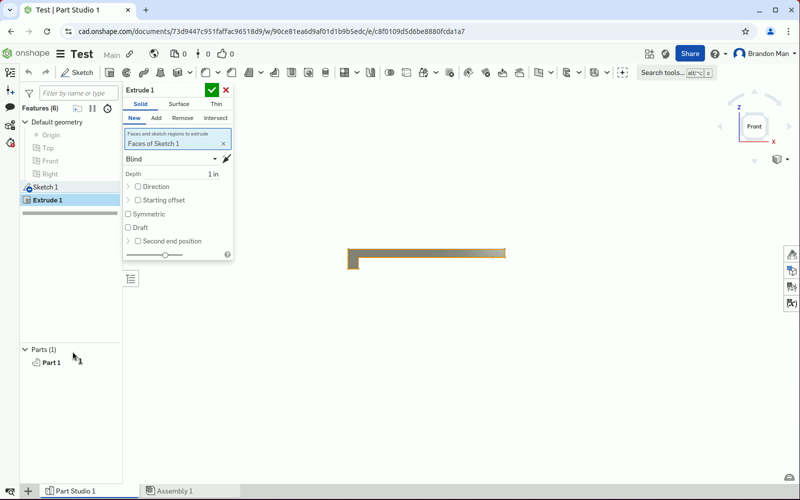
mouse_move(143, 106)
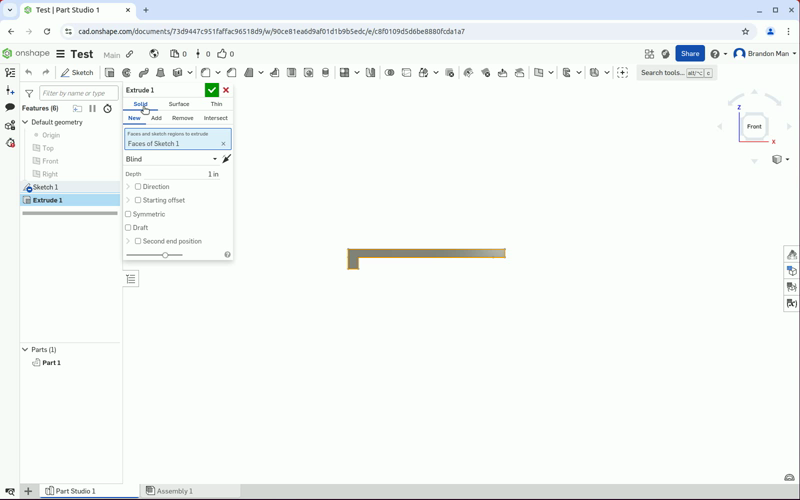
click(143, 106)
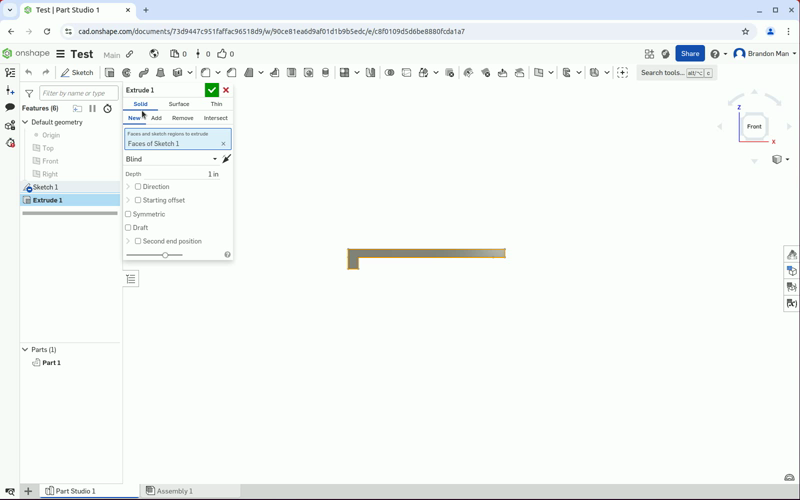
mouse_move(137, 120)
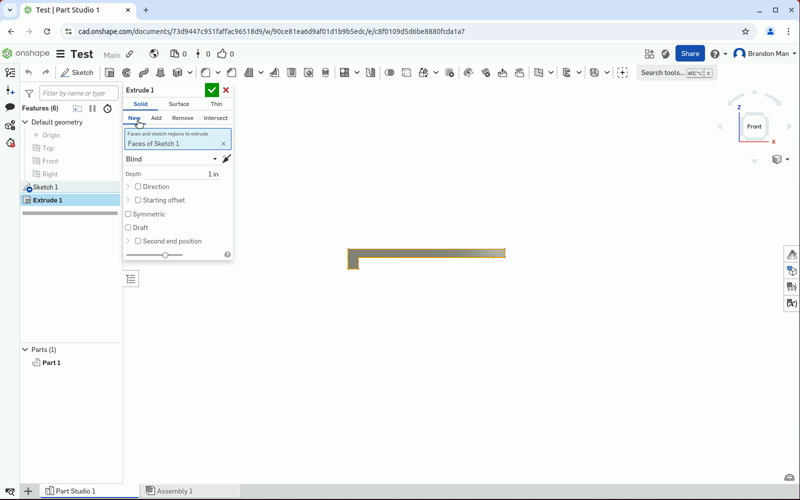
click(137, 120)
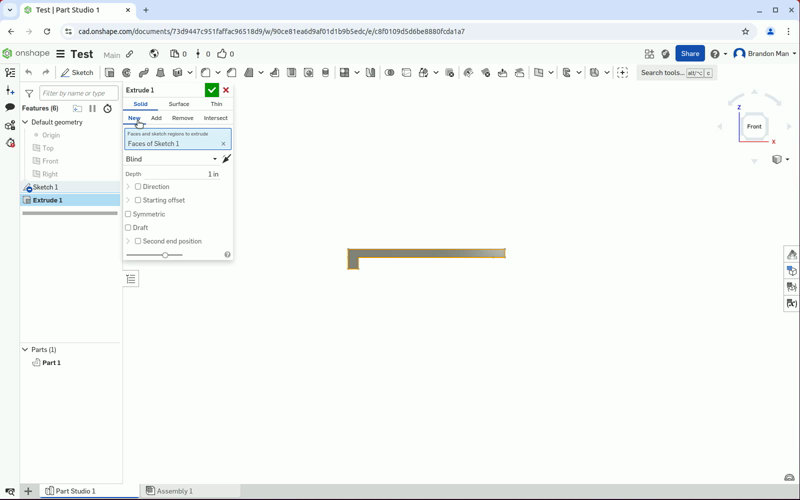
key(tab, 4)
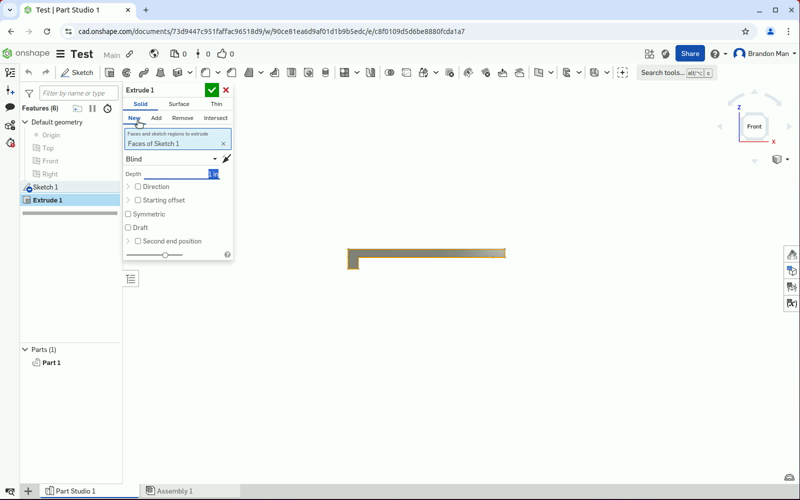
text(0.722)
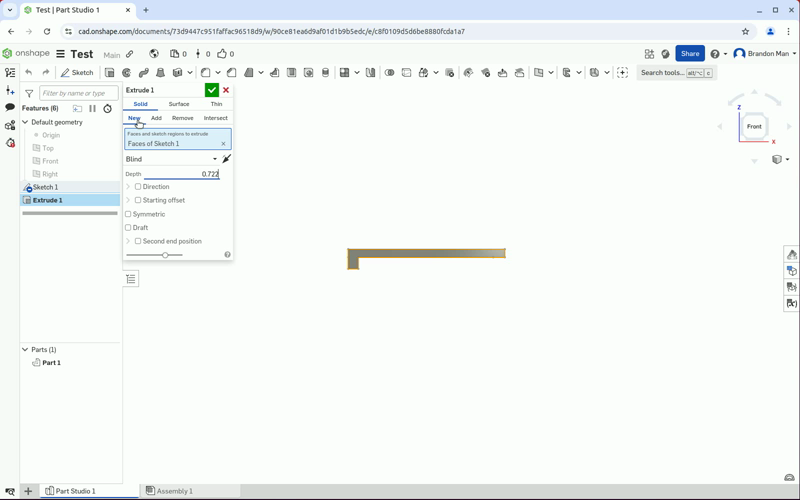
key(enter)
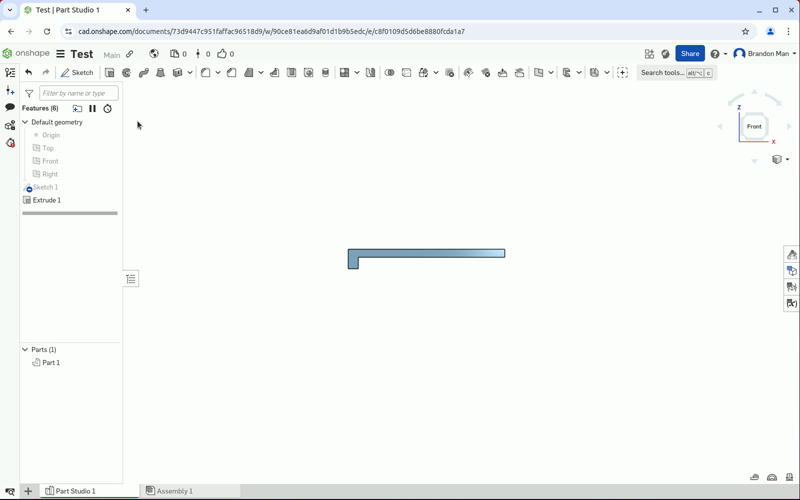
key(shift+h)
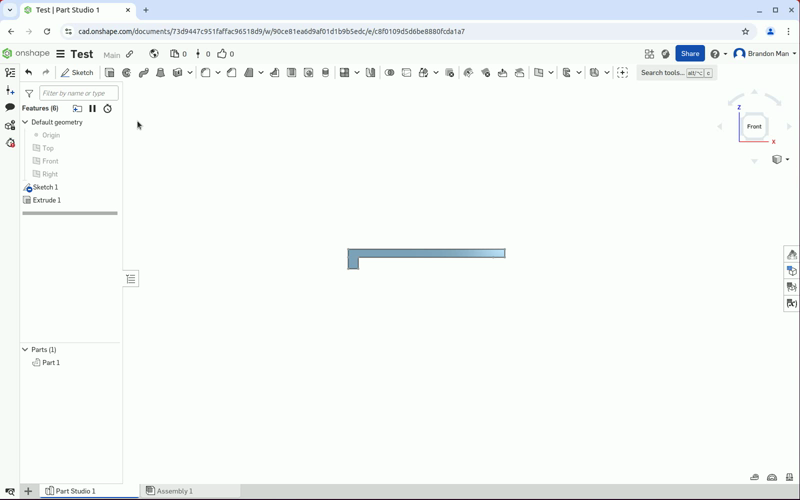
key(shift+h)
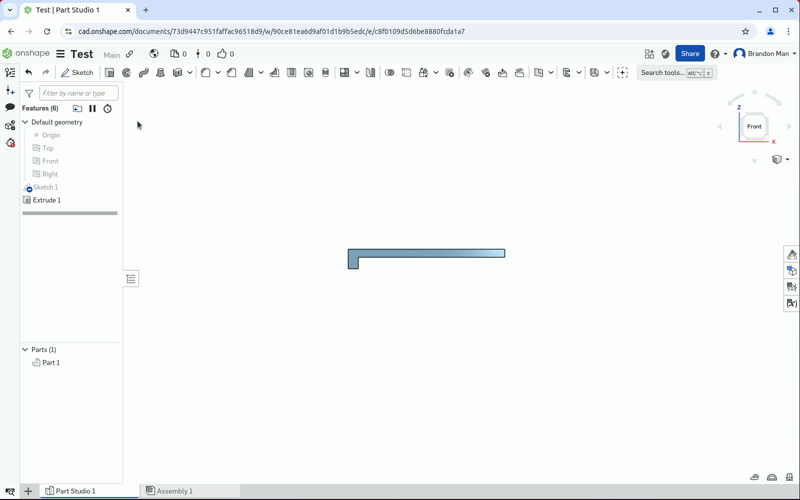
mouse_move(73, 189)
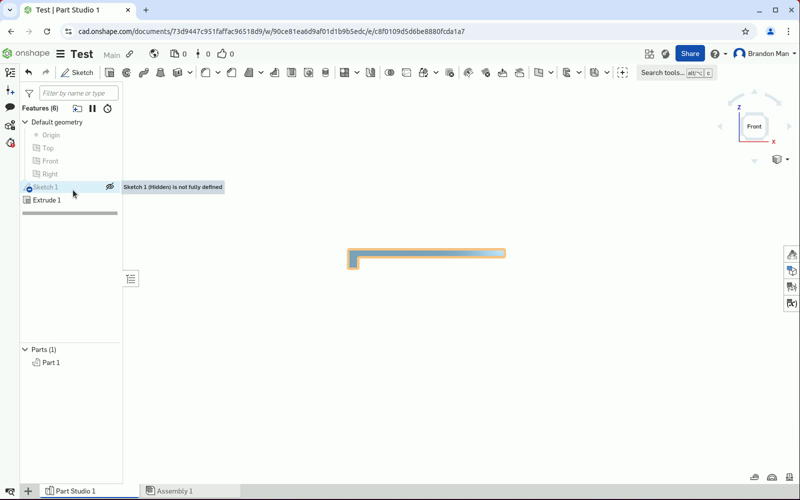
click(73, 189)
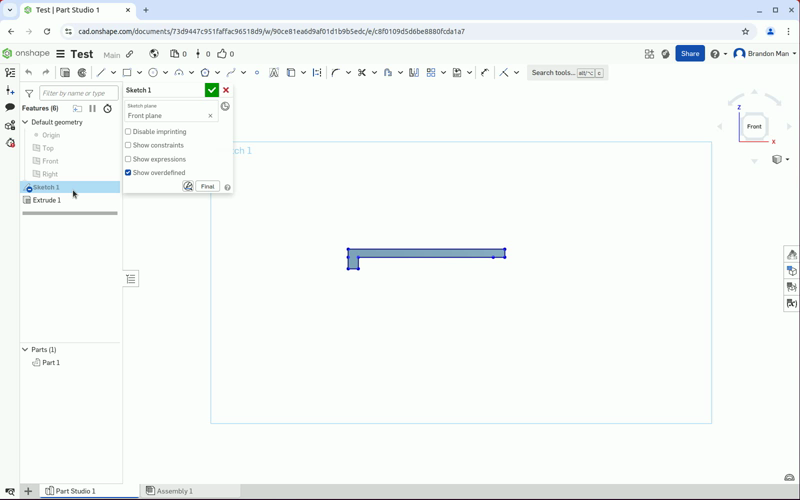
mouse_move(229, 92)
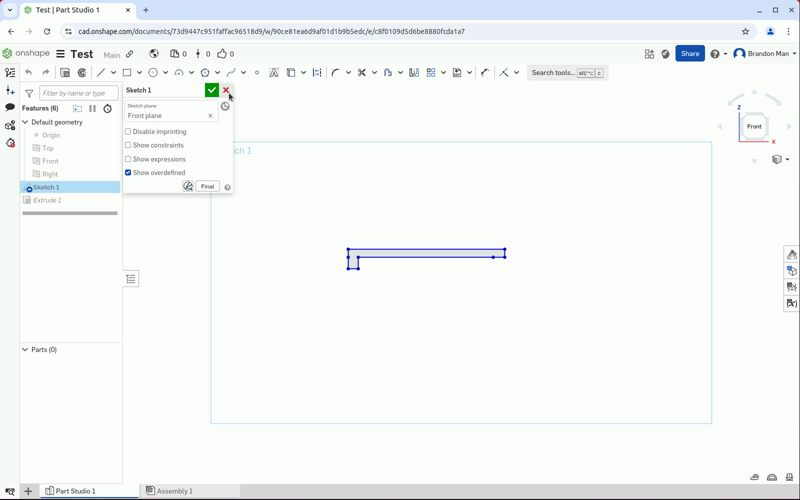
click(229, 92)
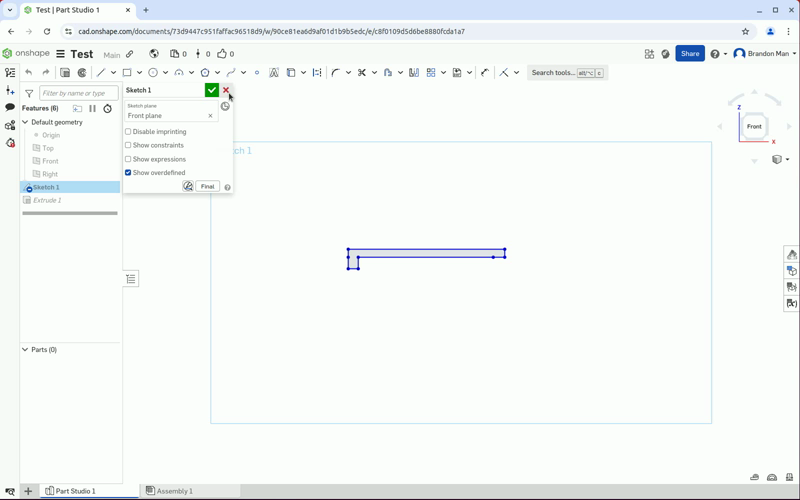
key(shift+s)
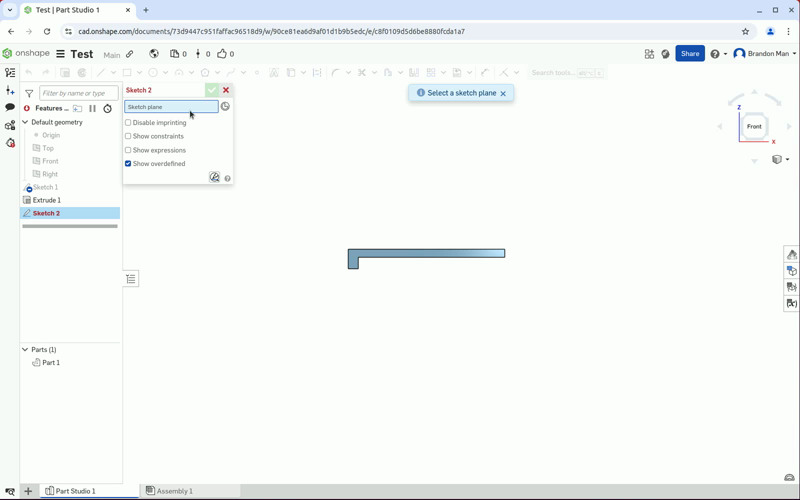
mouse_move(73, 163)
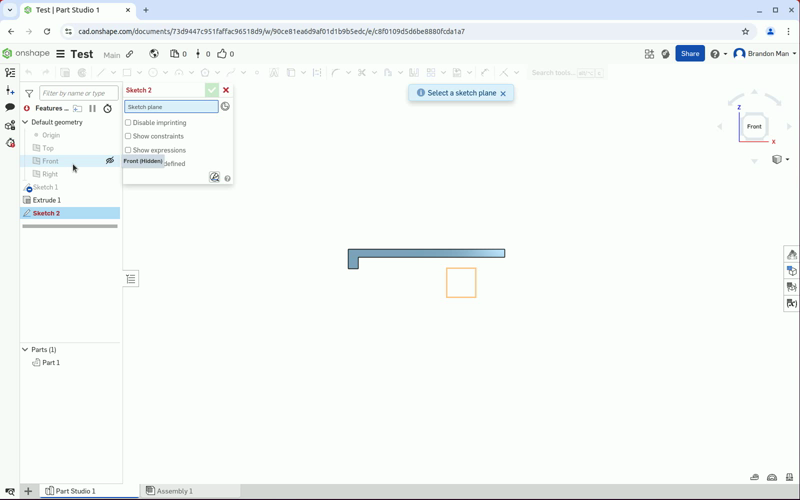
click(73, 163)
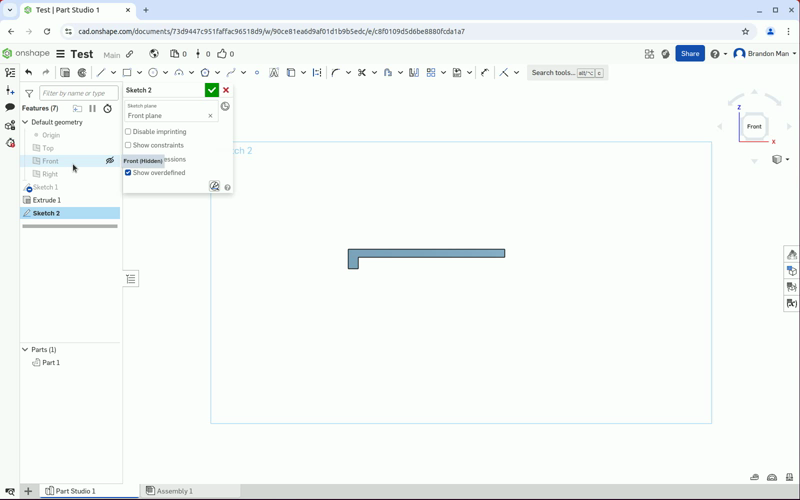
mouse_move(73, 352)
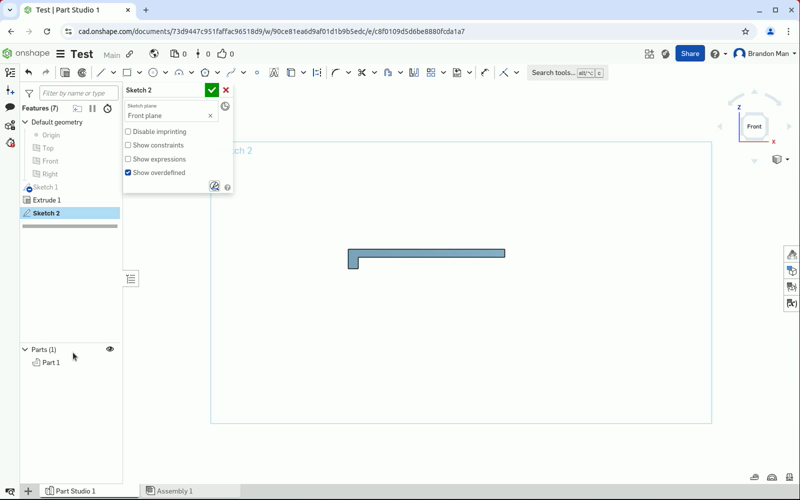
key(y)
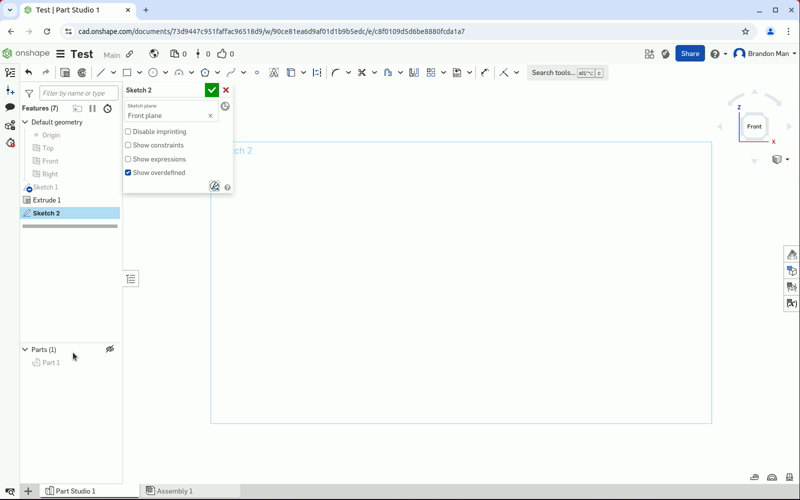
key(l)
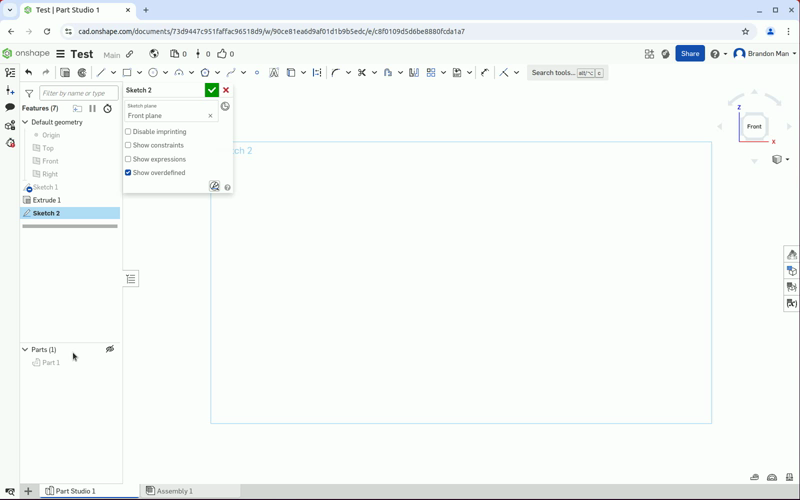
key_down(shift)
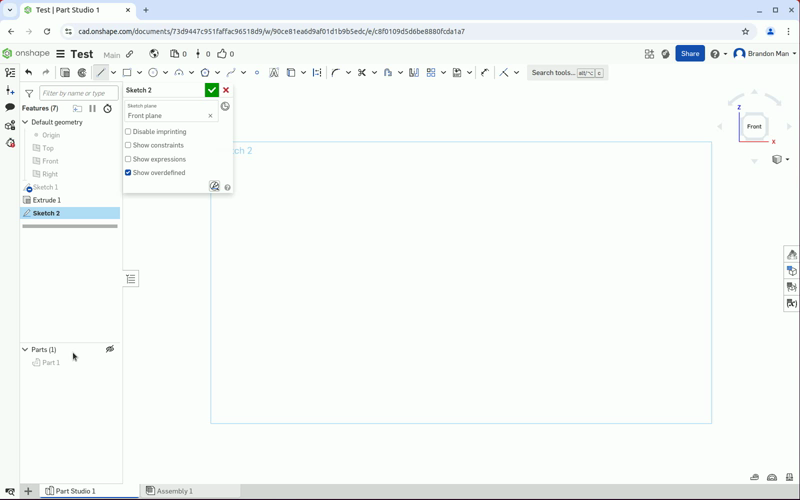
mouse_move(348, 268)
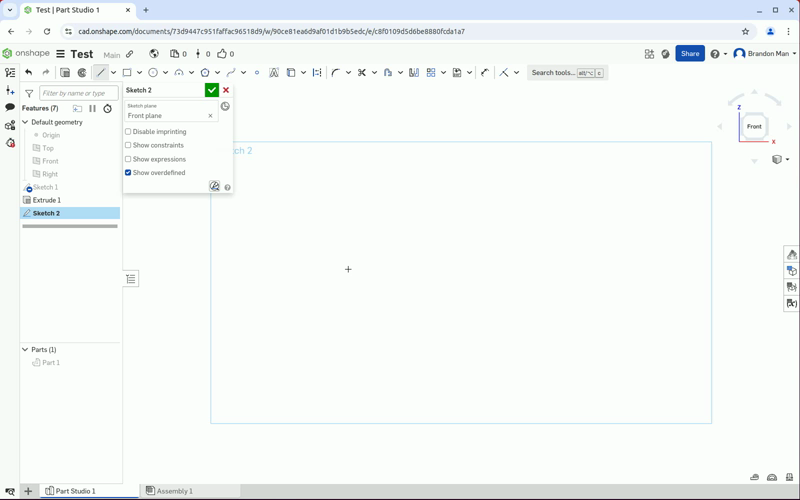
click(348, 268)
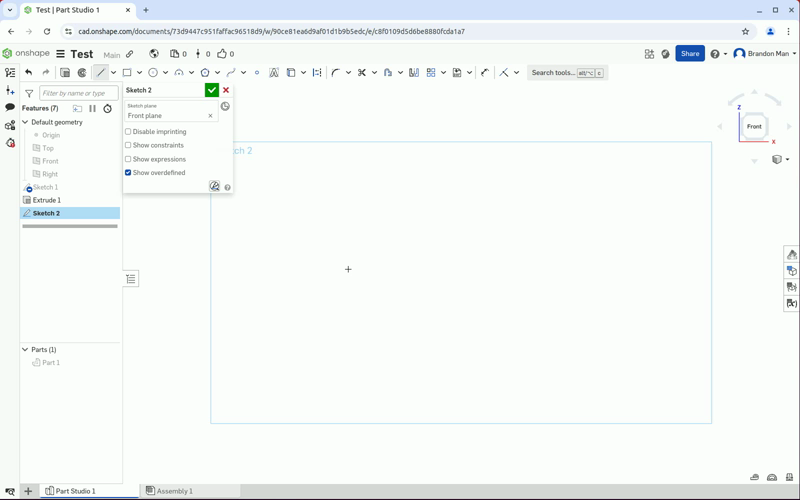
key_up(shift)
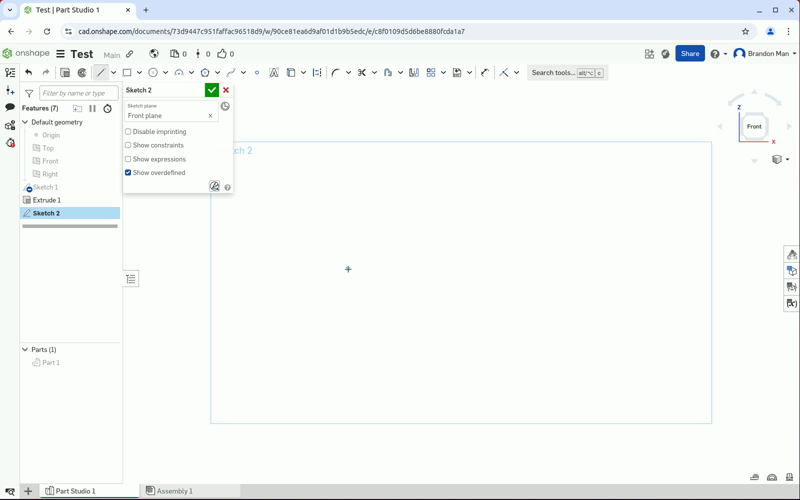
key_down(shift)
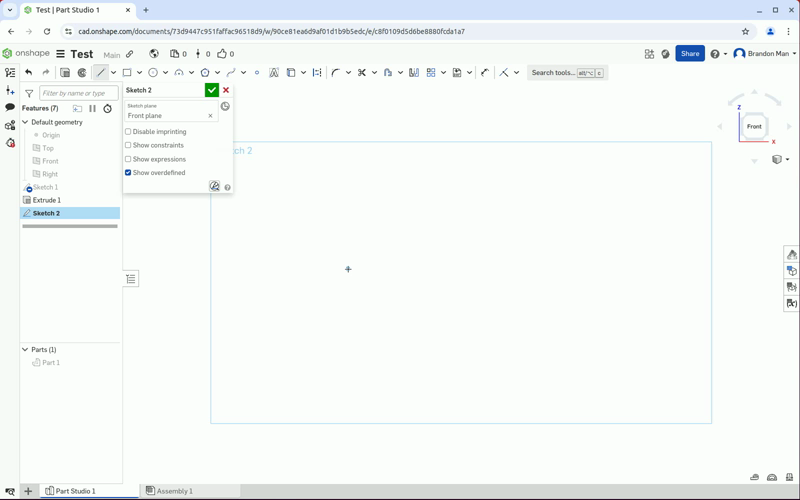
mouse_move(378, 268)
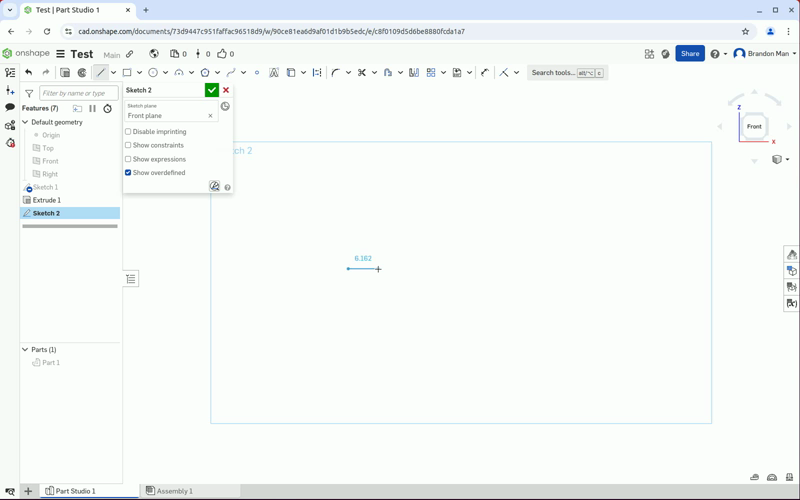
mouse_move(358, 268)
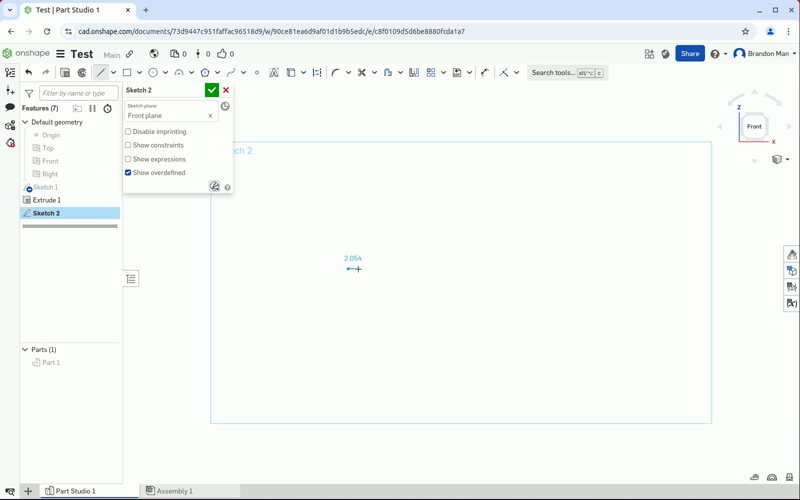
click(358, 268)
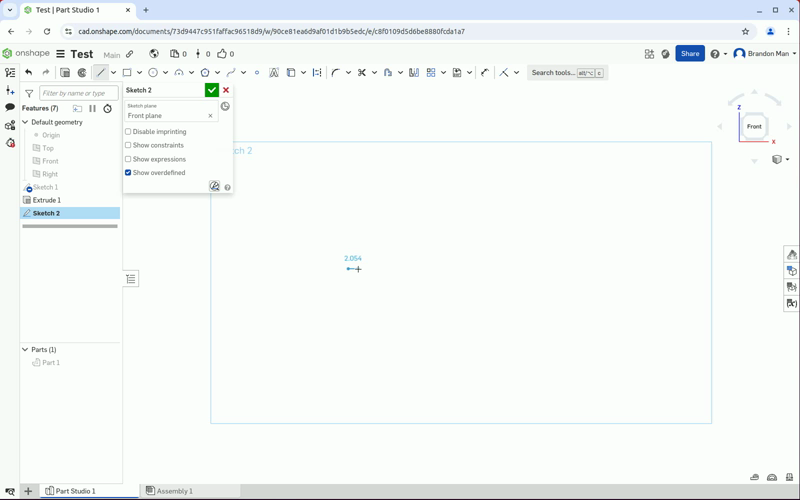
key_up(shift)
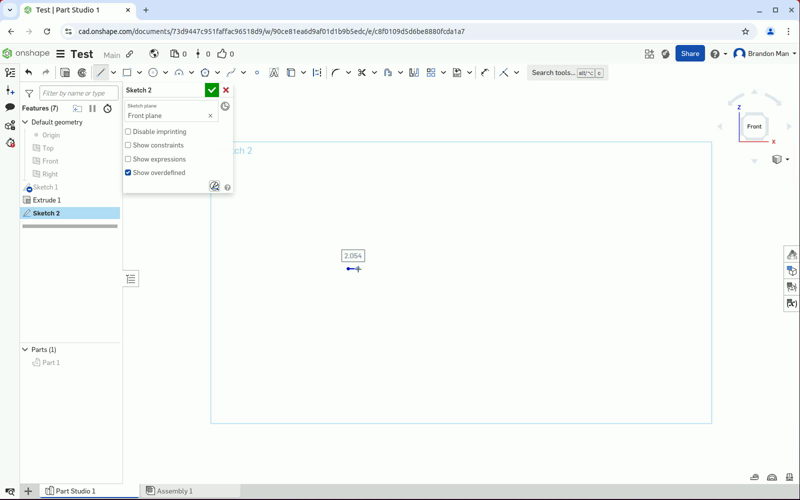
key_down(shift)
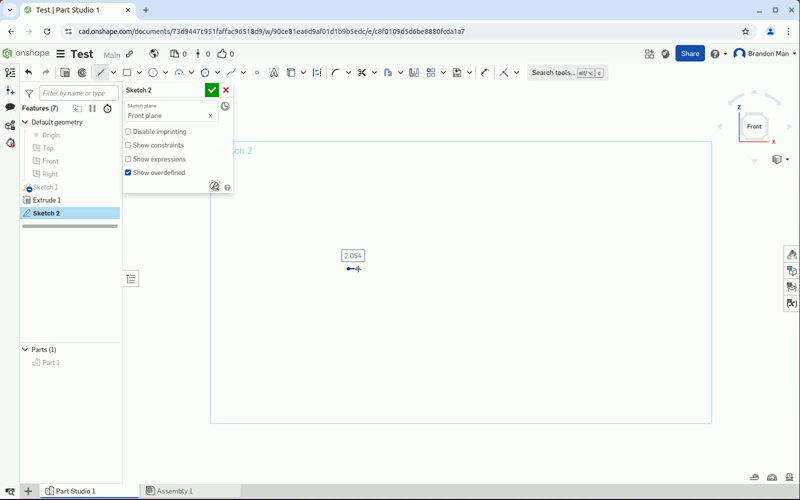
mouse_move(388, 268)
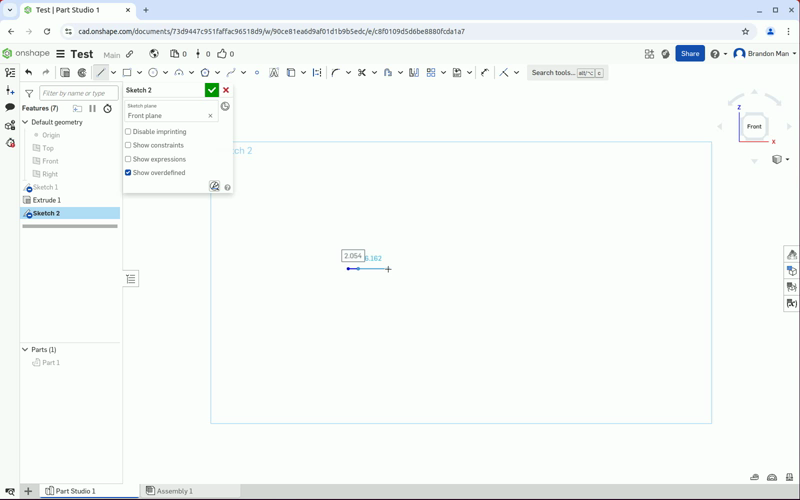
mouse_move(358, 257)
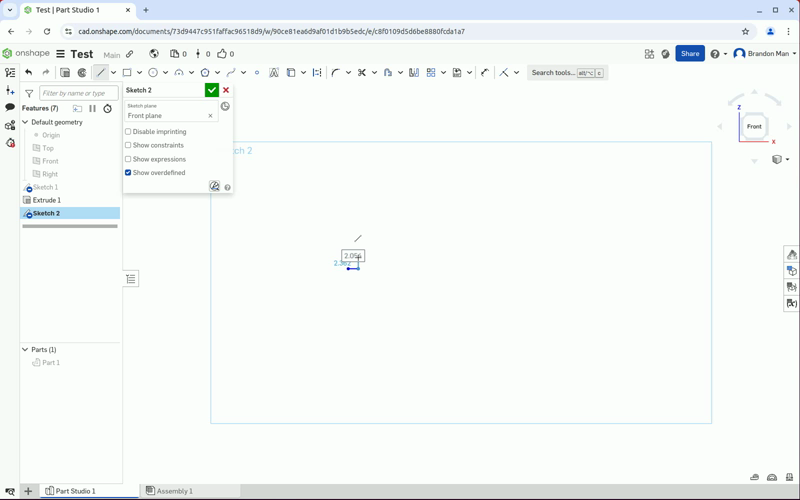
click(358, 257)
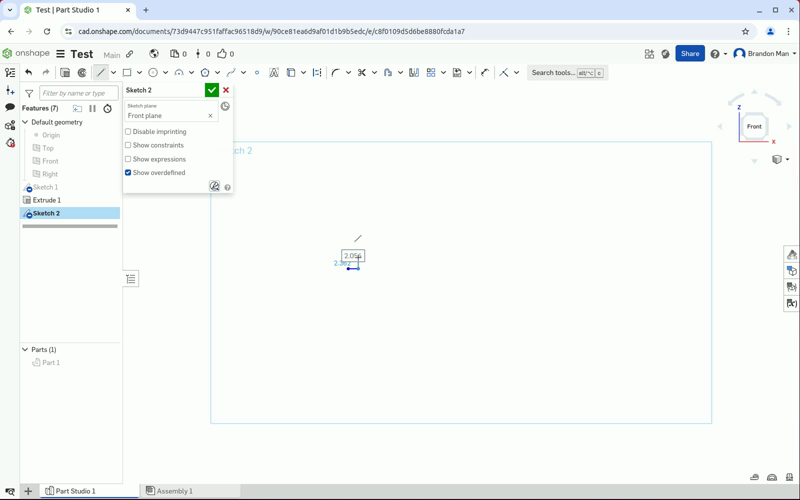
key_up(shift)
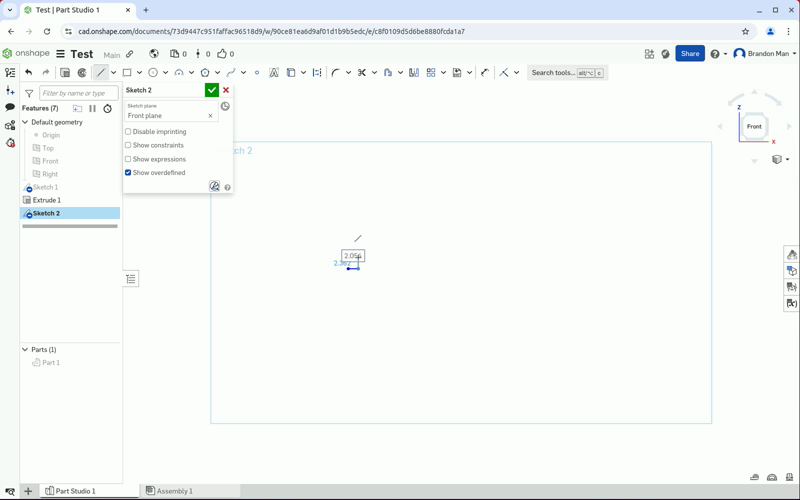
key_down(shift)
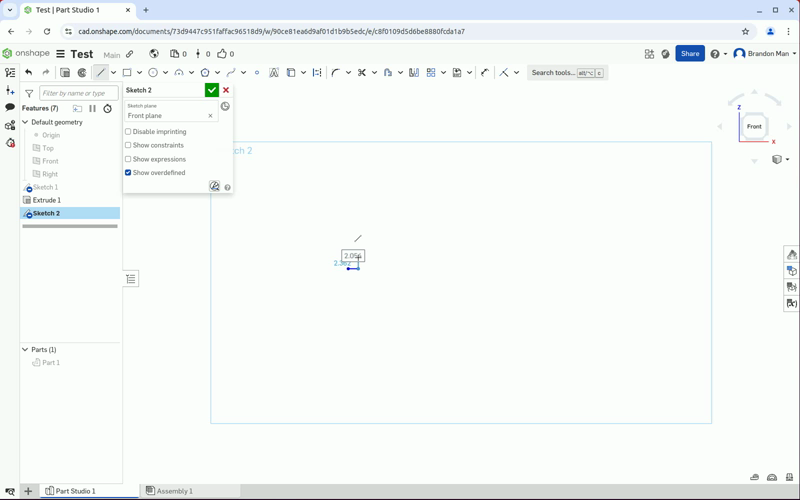
mouse_move(493, 257)
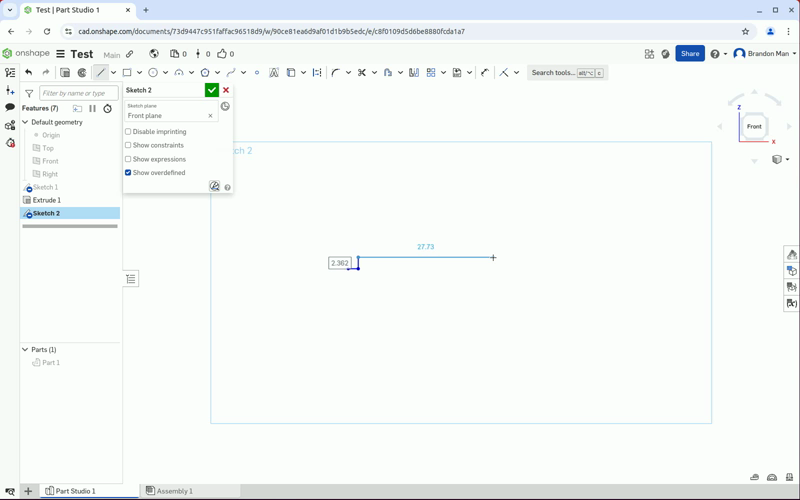
click(493, 257)
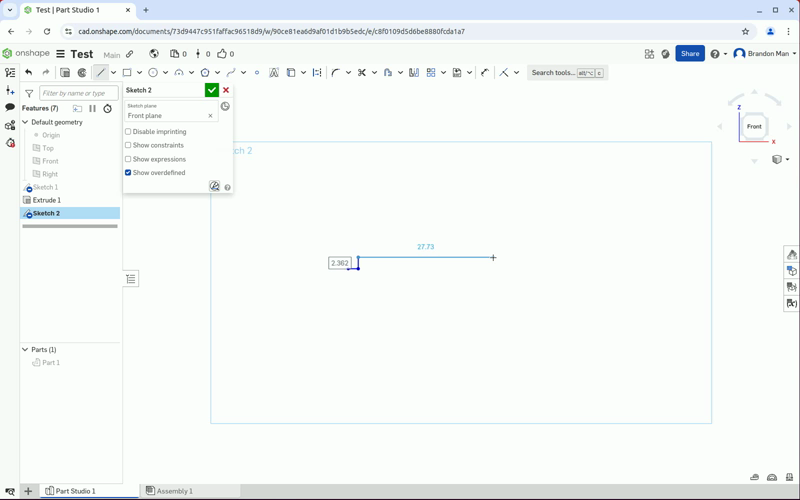
key_up(shift)
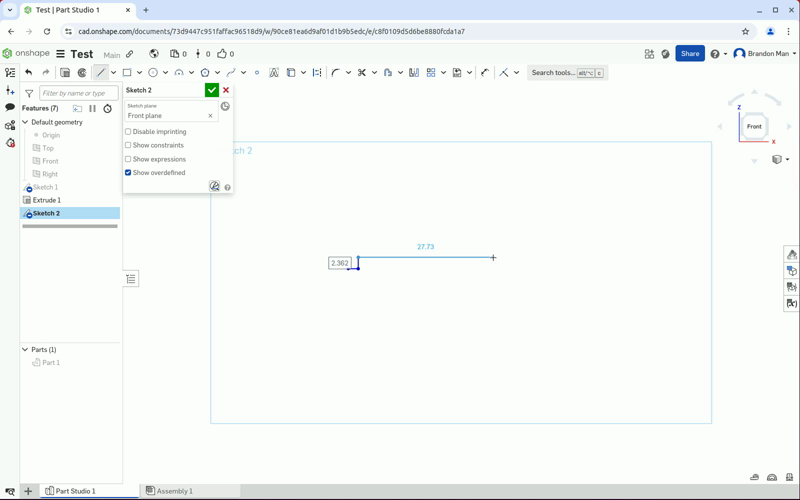
key_down(shift)
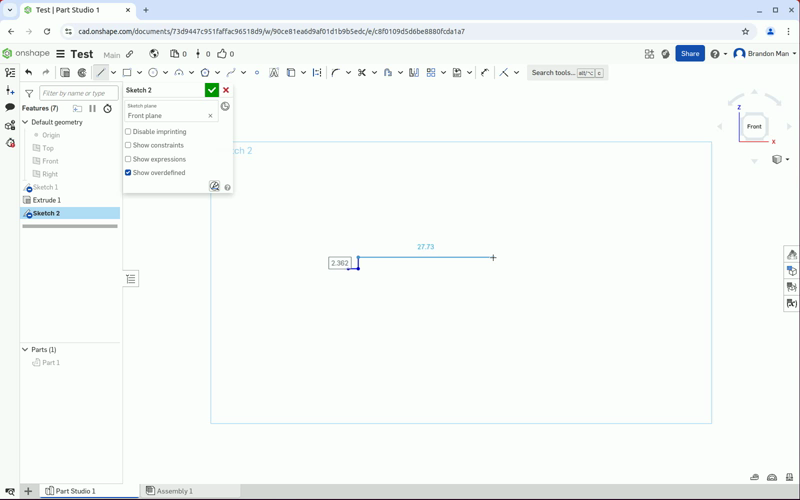
mouse_move(523, 257)
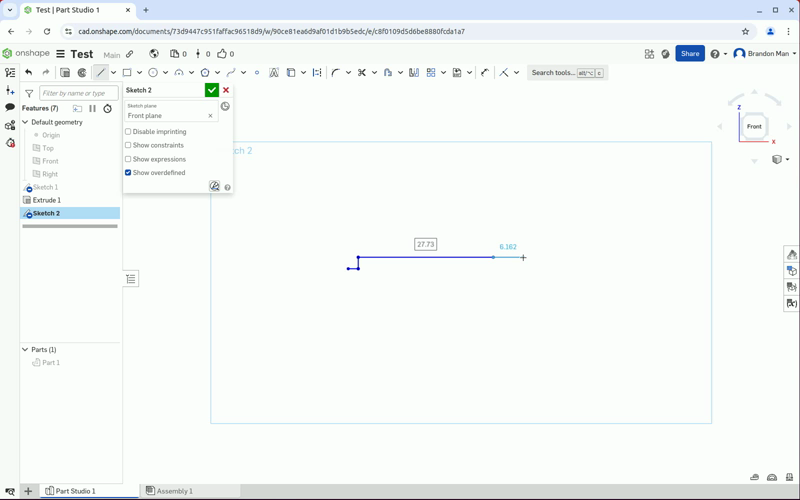
mouse_move(504, 257)
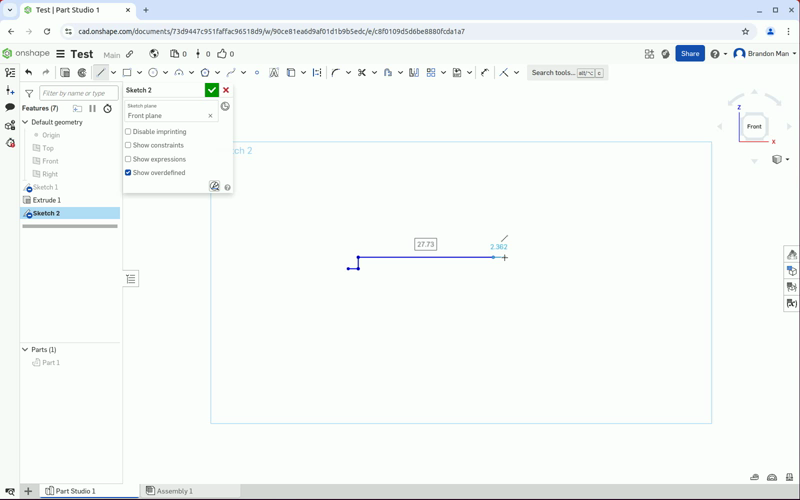
click(504, 257)
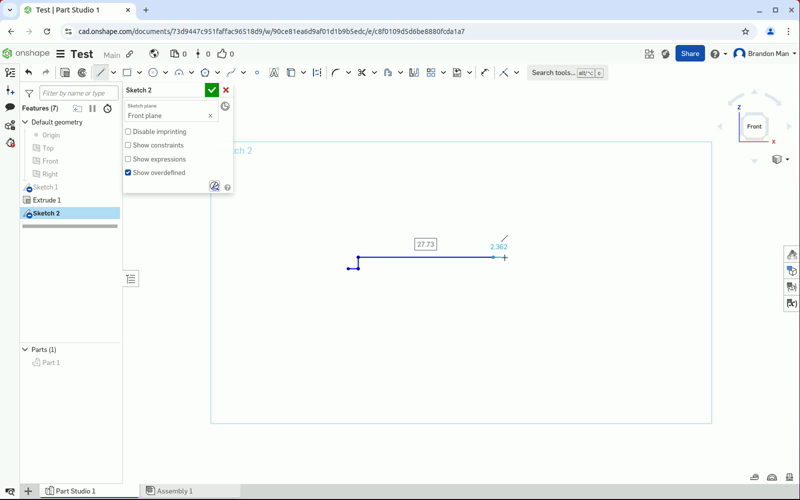
key_up(shift)
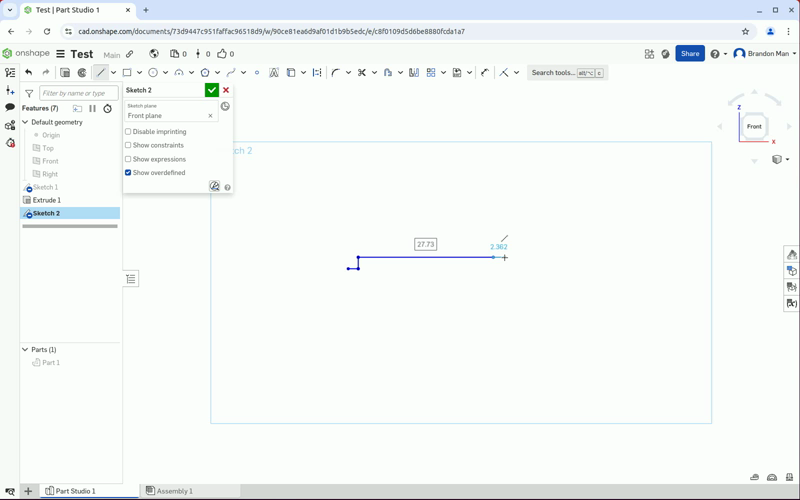
key_down(shift)
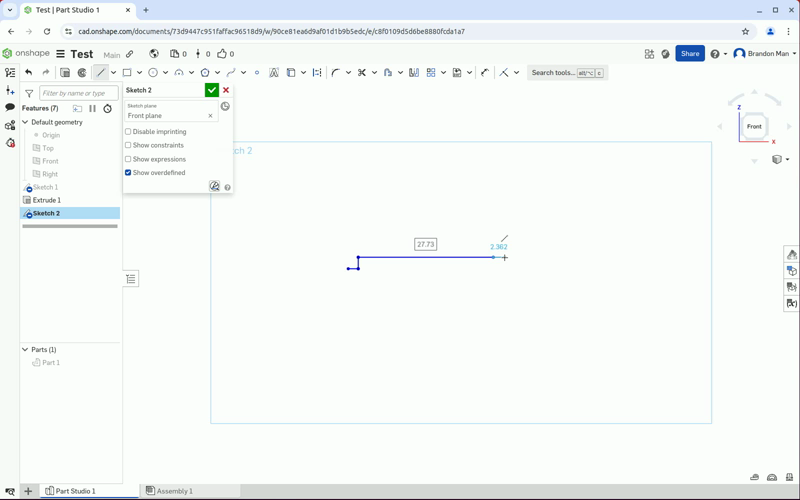
mouse_move(534, 257)
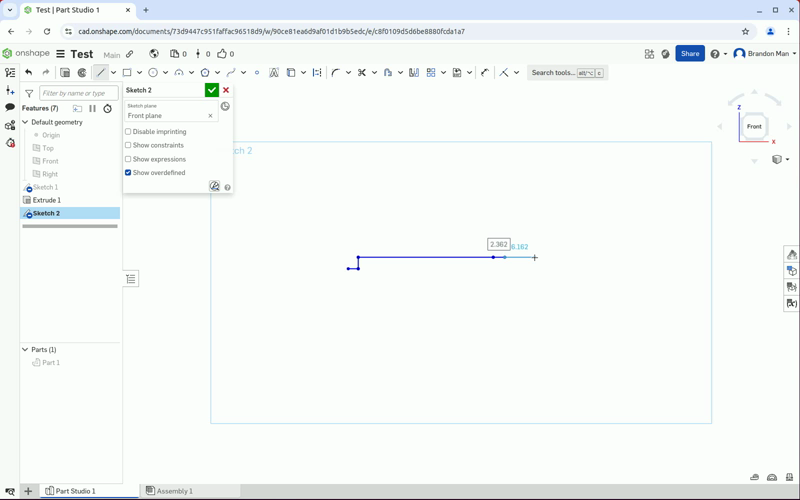
mouse_move(504, 249)
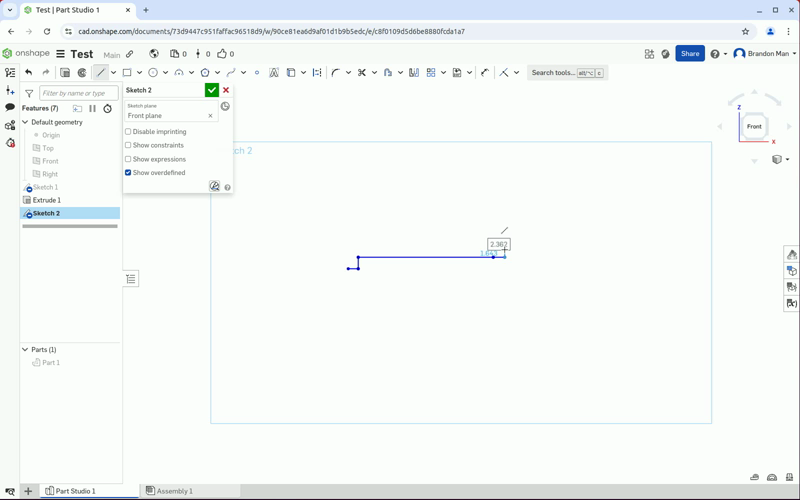
click(504, 249)
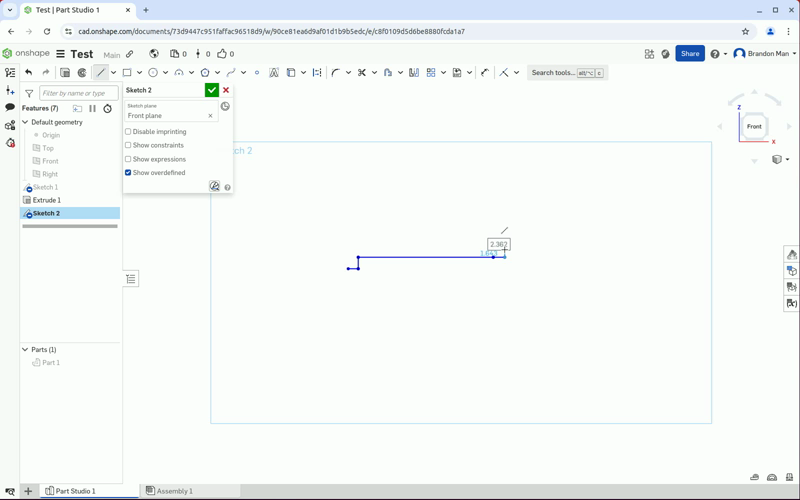
key_up(shift)
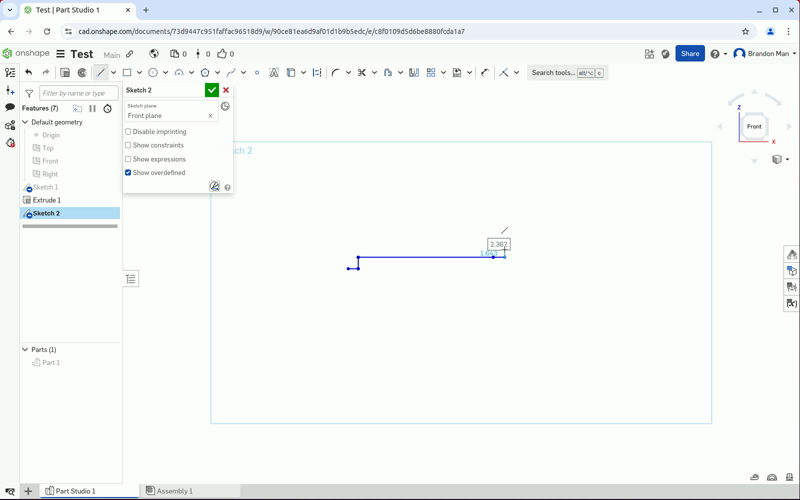
key_down(shift)
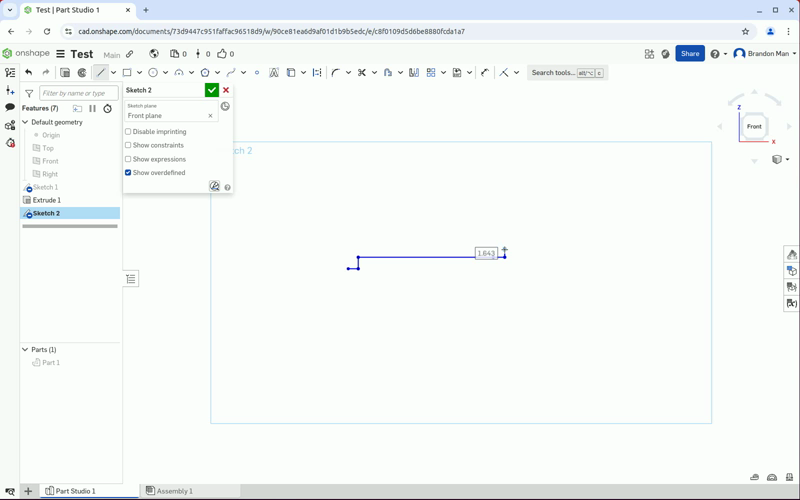
mouse_move(348, 249)
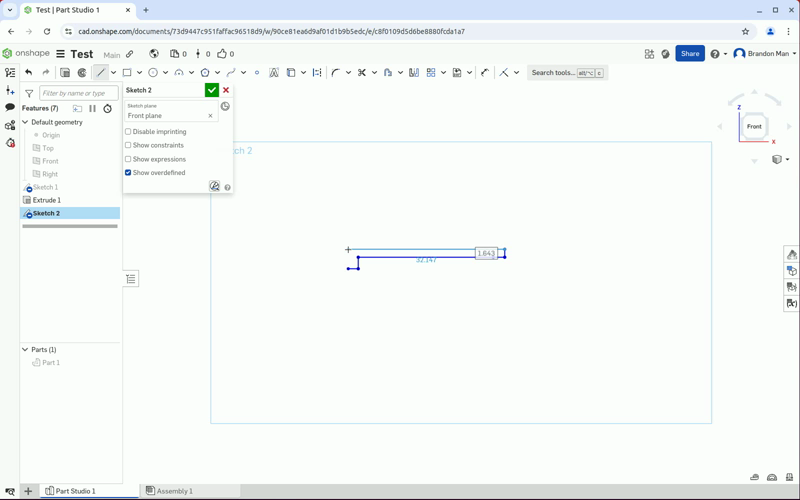
click(348, 249)
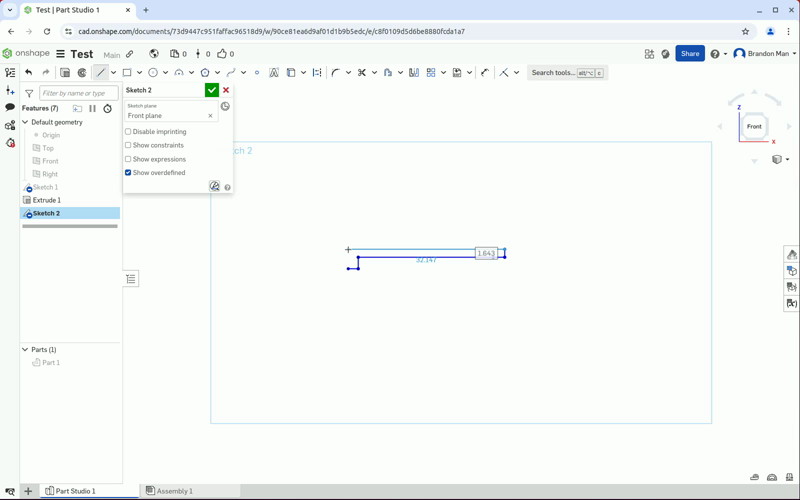
key_up(shift)
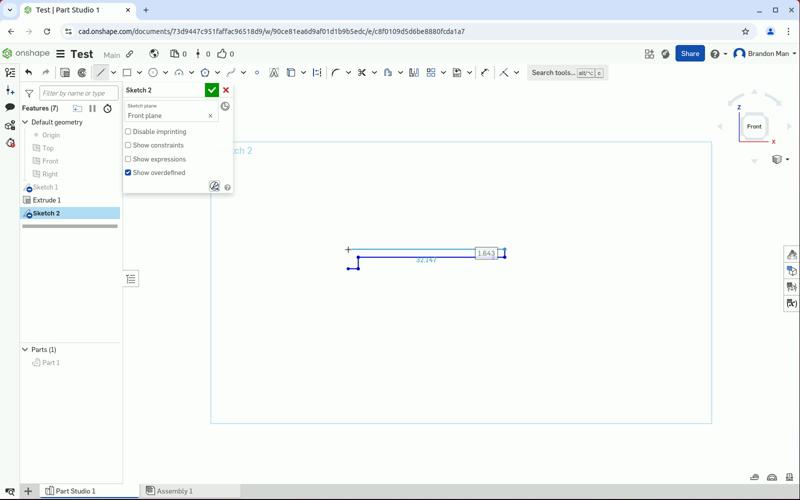
key_down(shift)
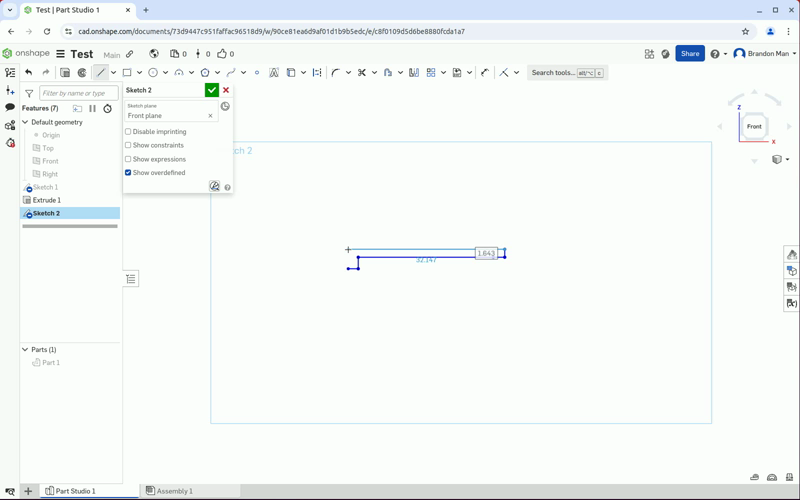
mouse_move(378, 249)
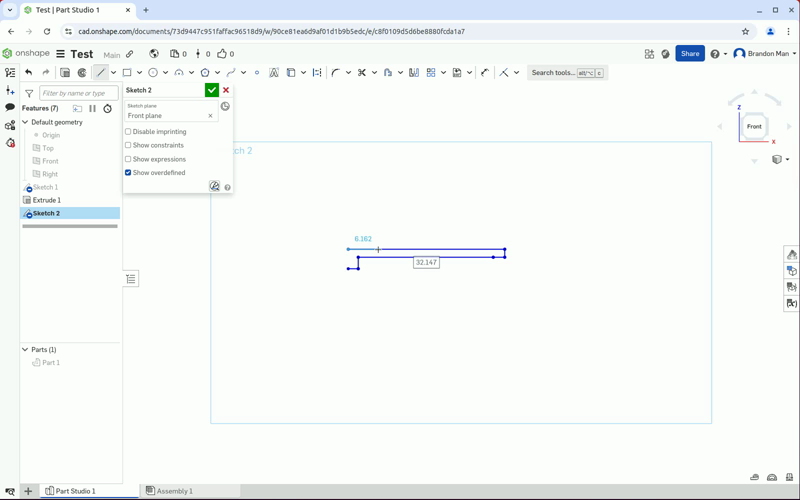
mouse_move(348, 257)
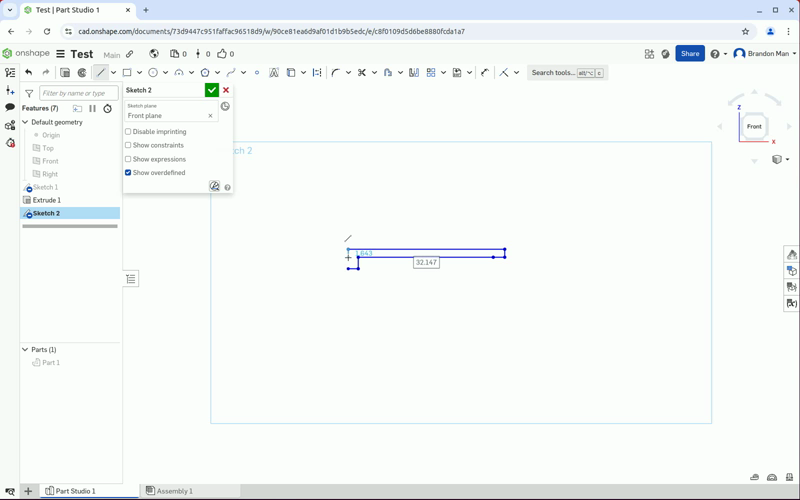
click(348, 257)
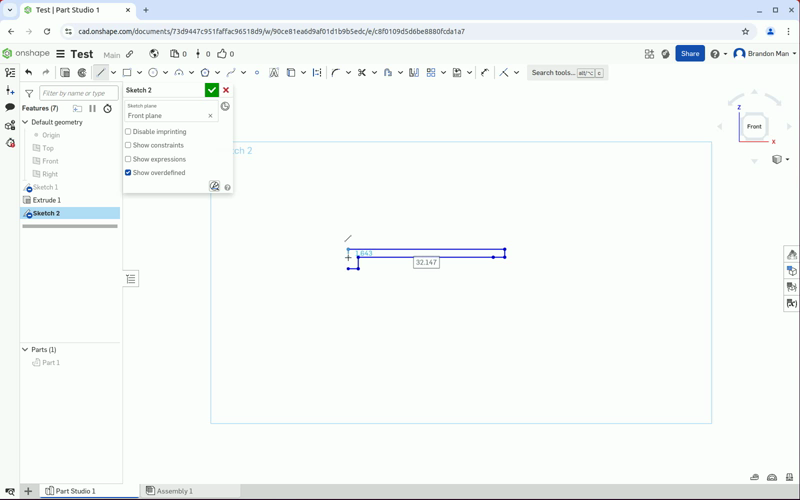
key_up(shift)
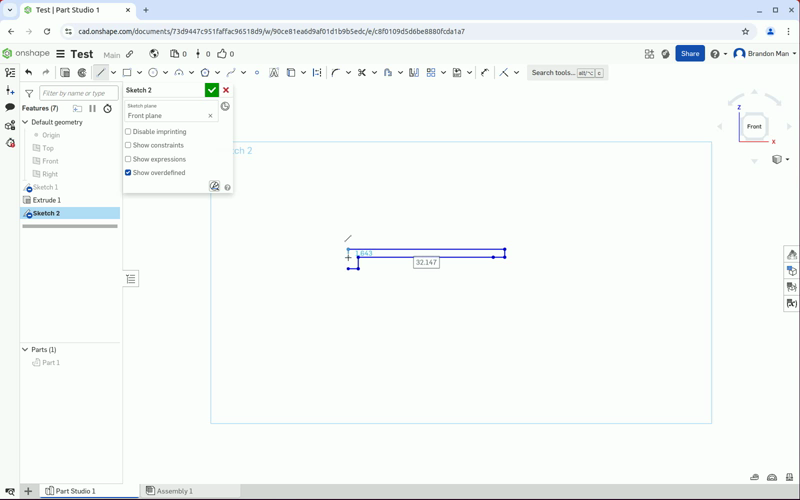
mouse_move(378, 257)
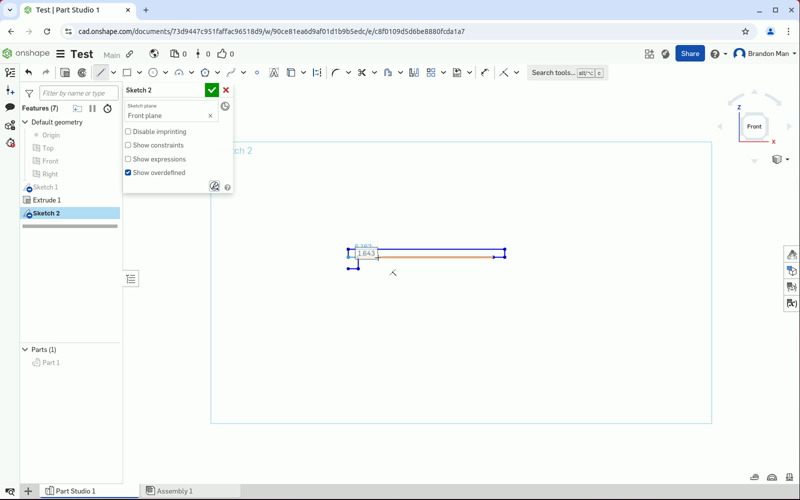
key_down(shift)
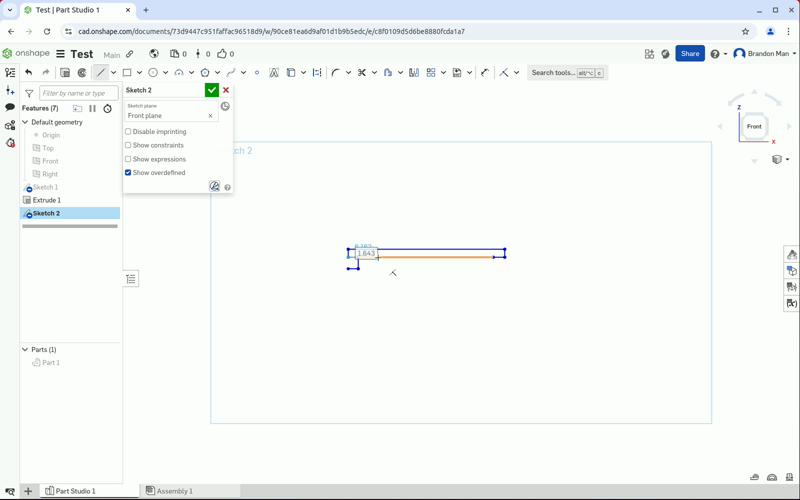
mouse_move(348, 268)
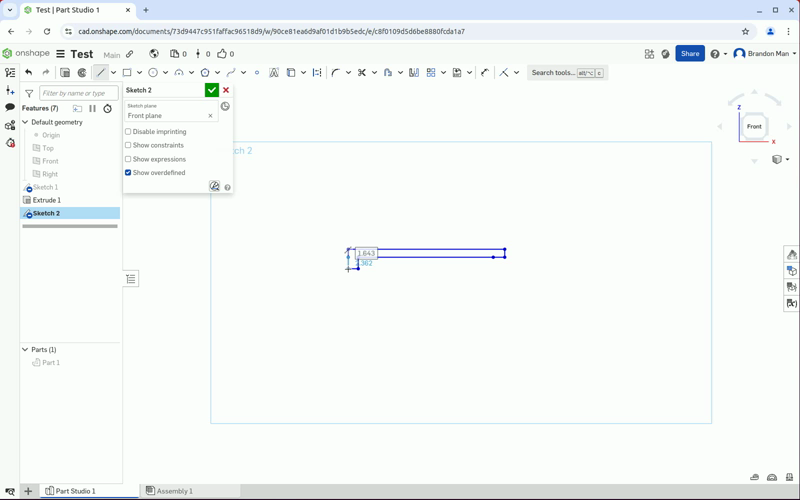
key_up(shift)
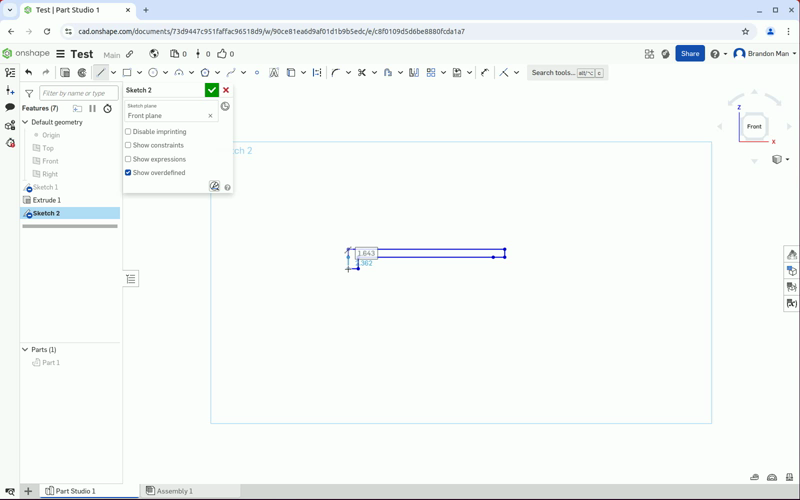
click(348, 268)
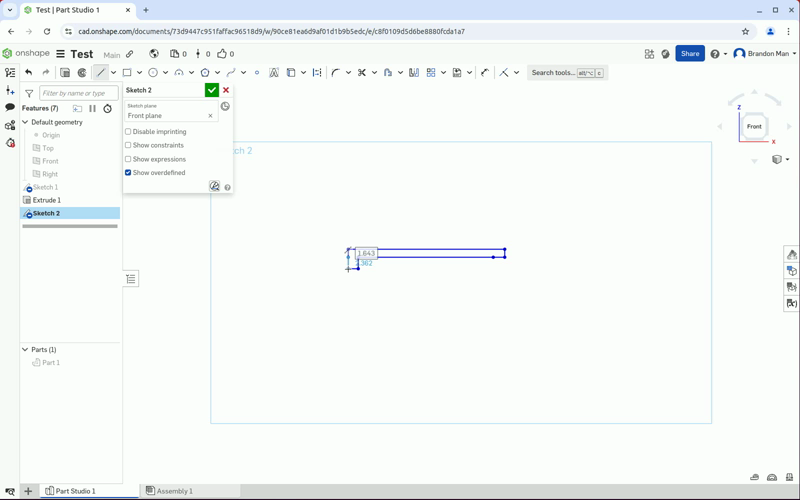
key(esc)
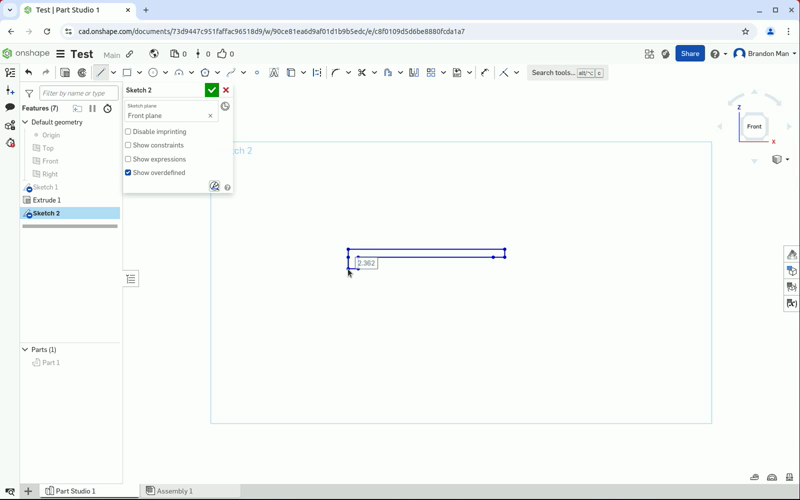
mouse_move(490, 256)
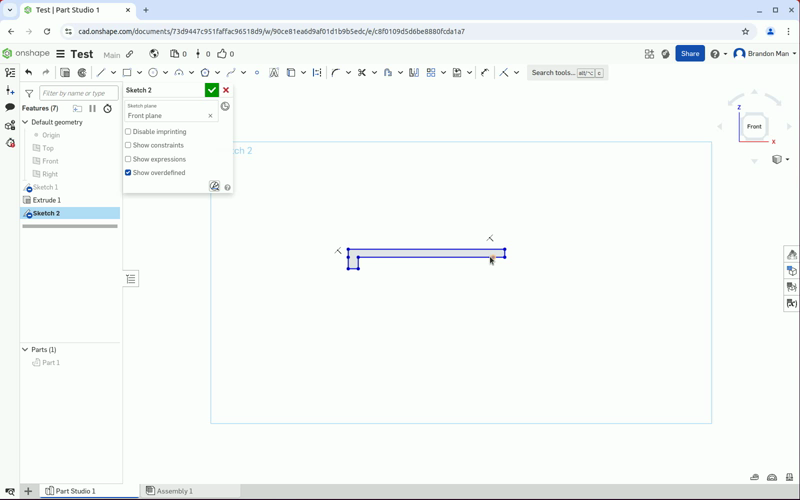
scroll(6)
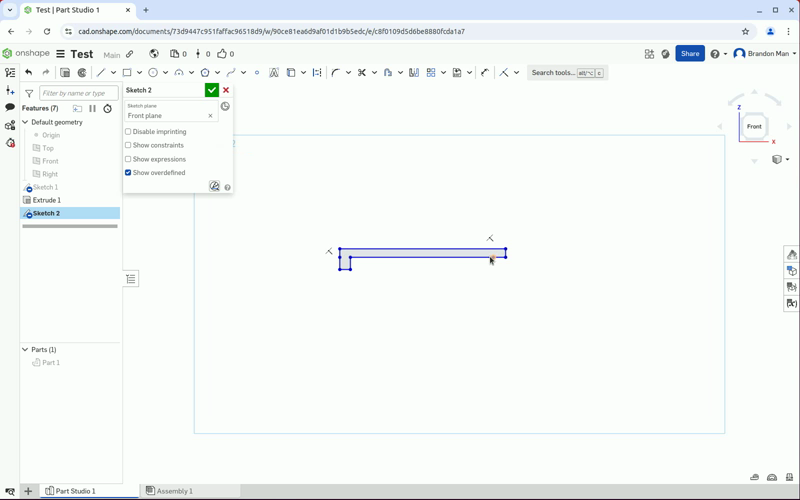
scroll(6)
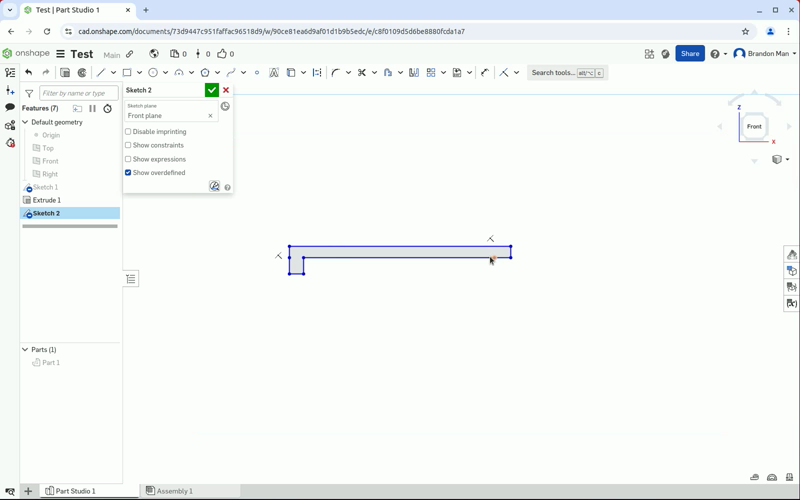
scroll(6)
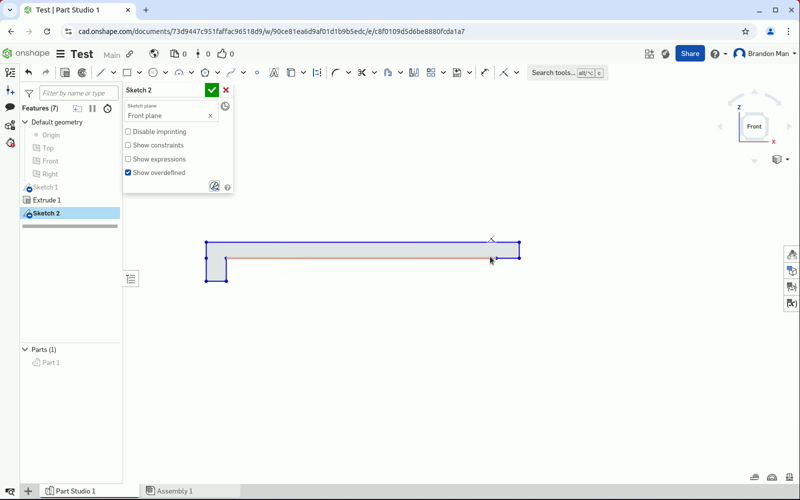
scroll(6)
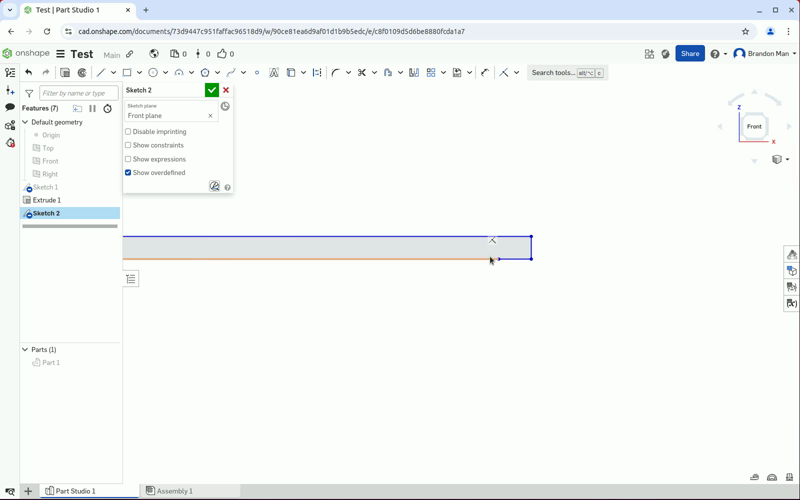
scroll(6)
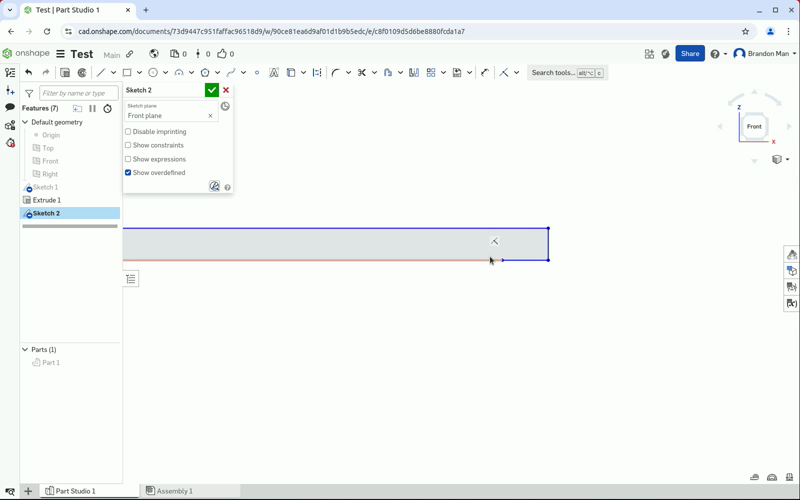
scroll(6)
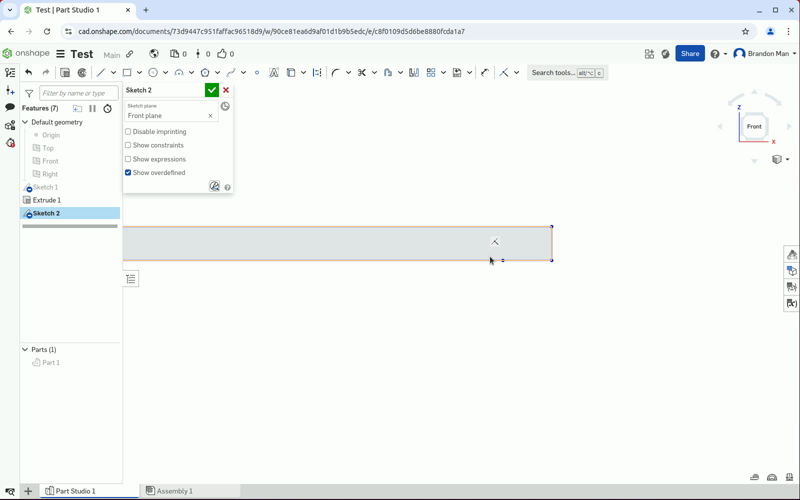
scroll(6)
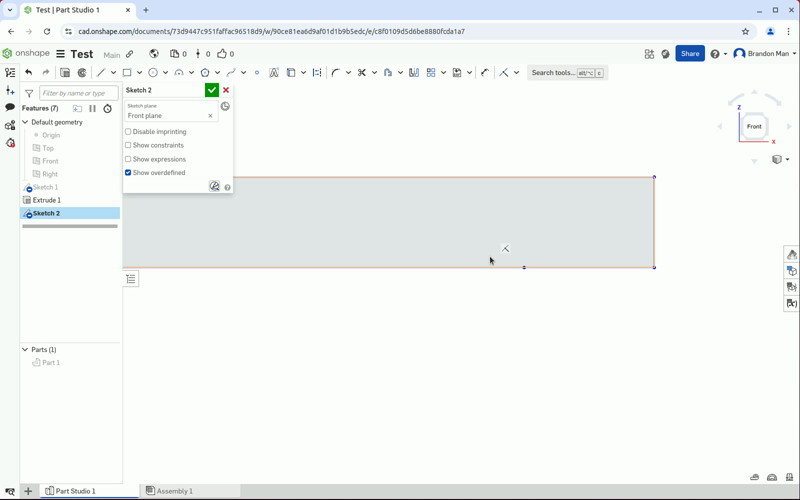
click(490, 256)
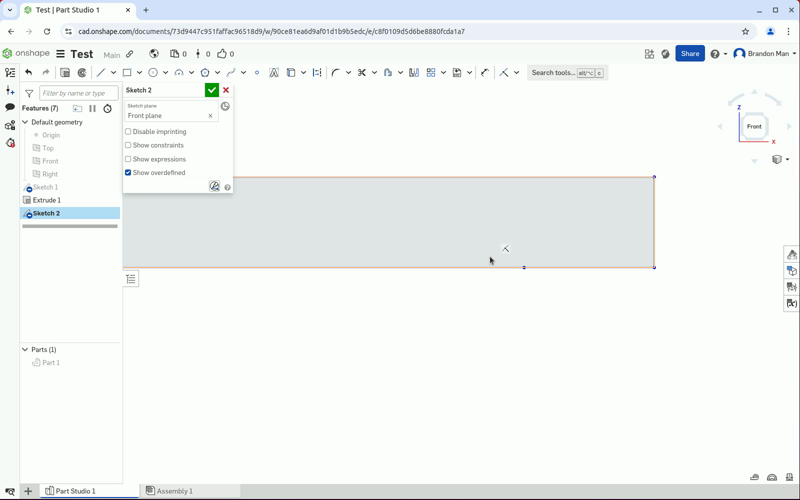
scroll(-6)
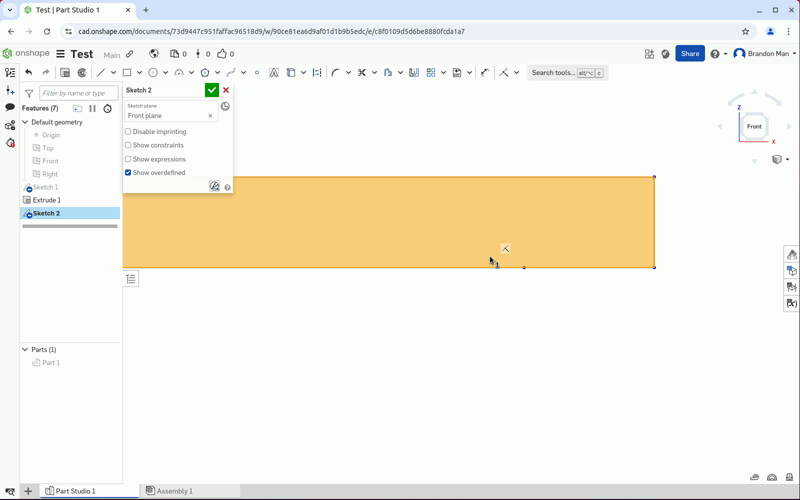
scroll(-6)
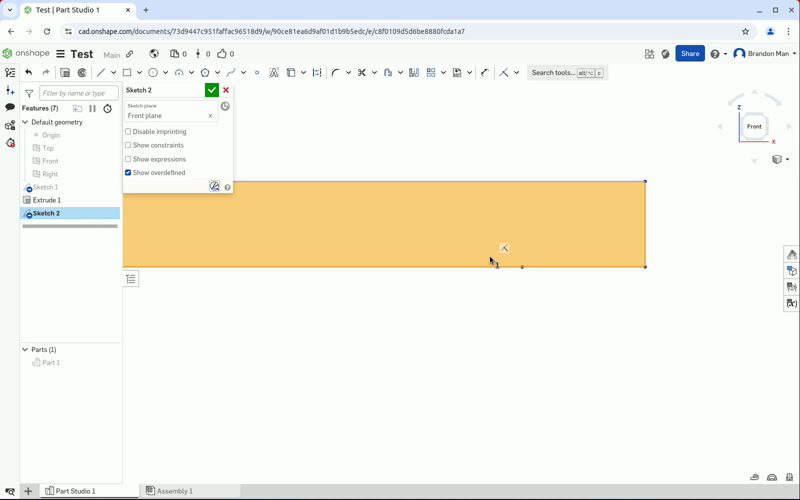
scroll(-6)
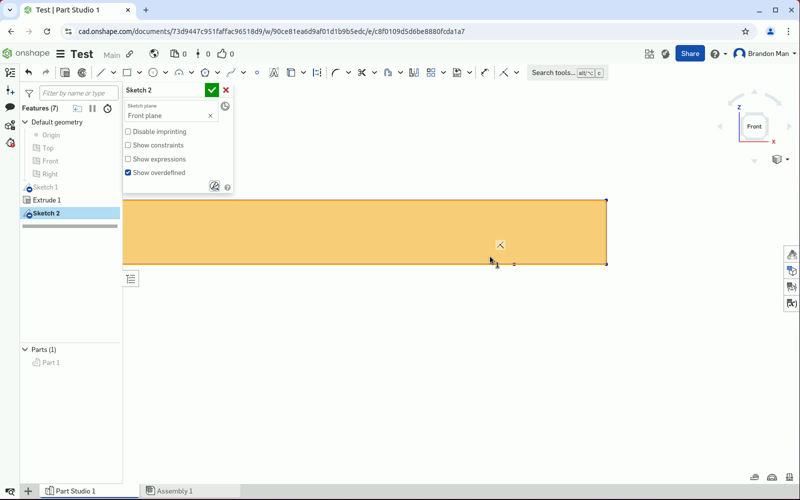
scroll(-6)
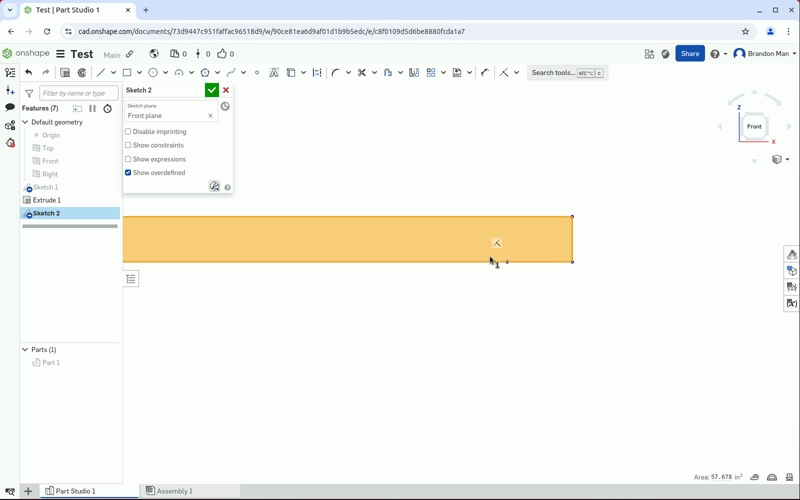
scroll(-6)
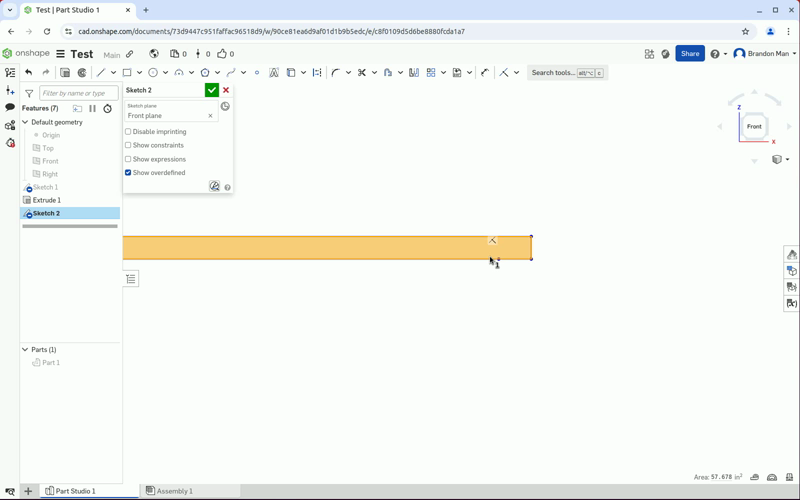
scroll(-6)
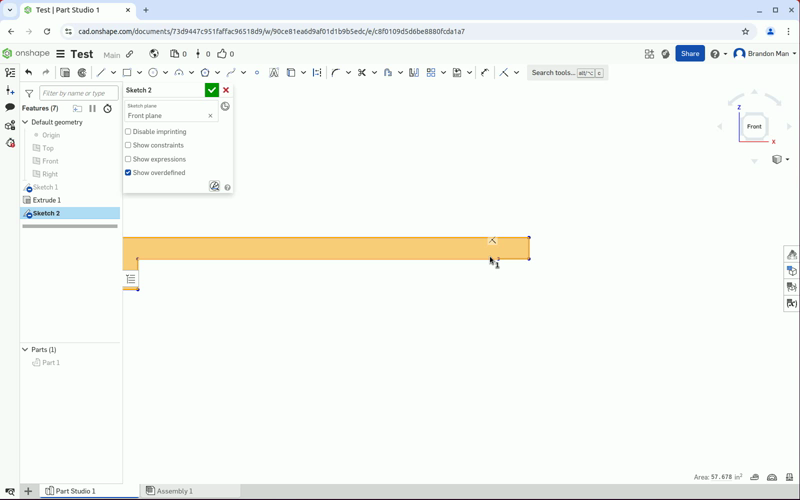
scroll(-6)
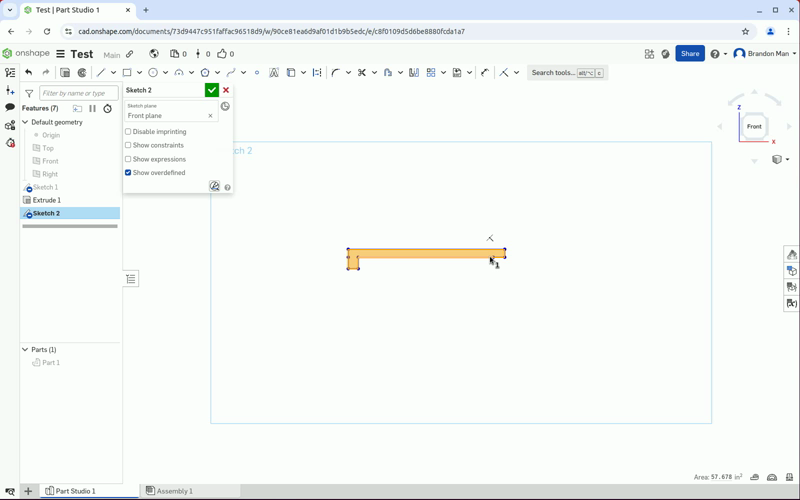
mouse_move(73, 352)
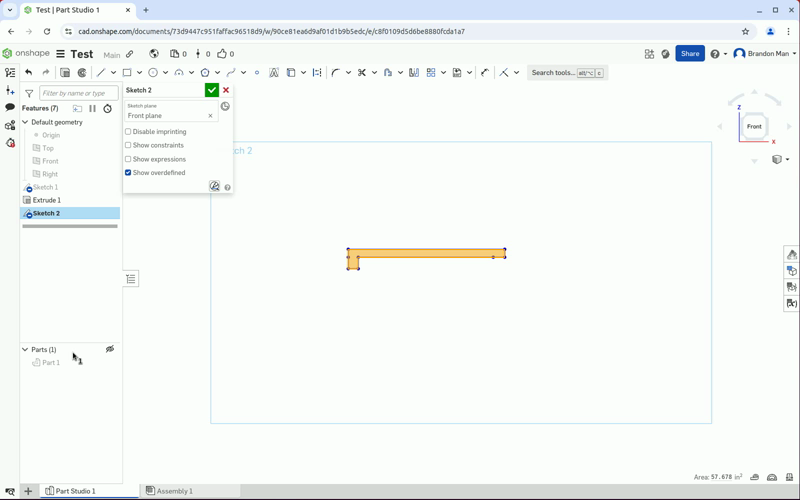
key(shift+y)
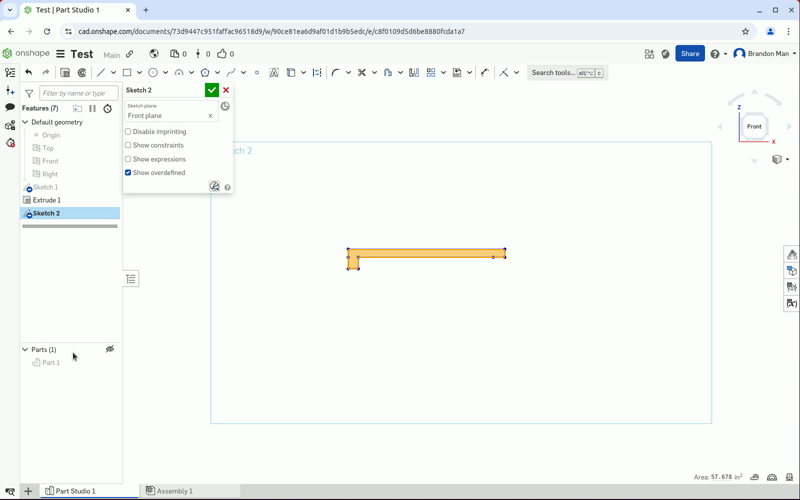
key(shift+e)
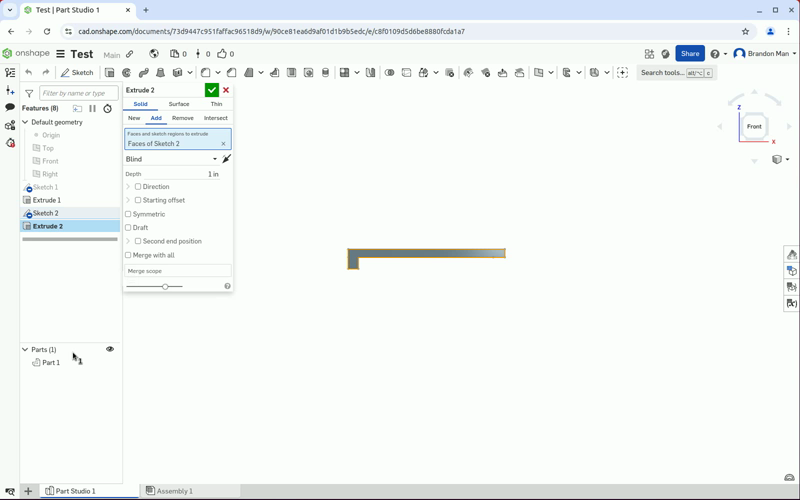
mouse_move(143, 106)
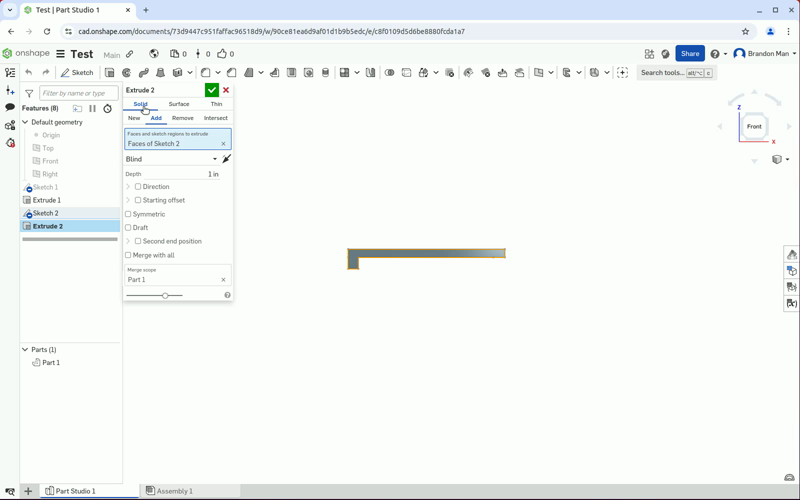
click(143, 106)
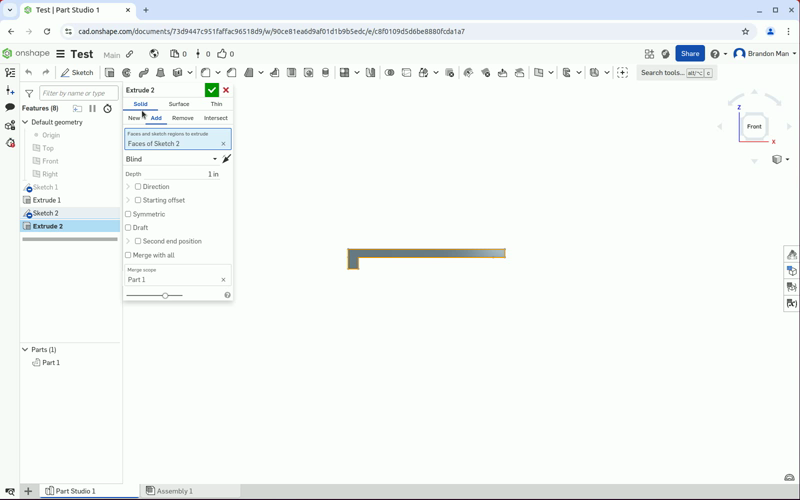
mouse_move(137, 120)
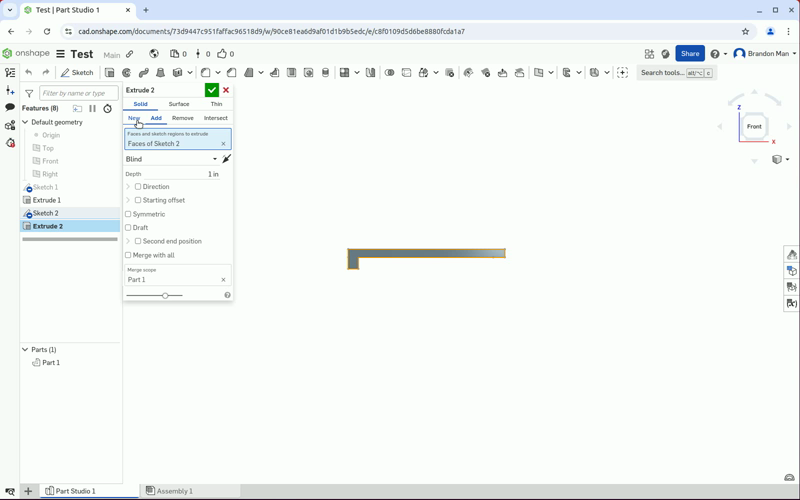
click(137, 120)
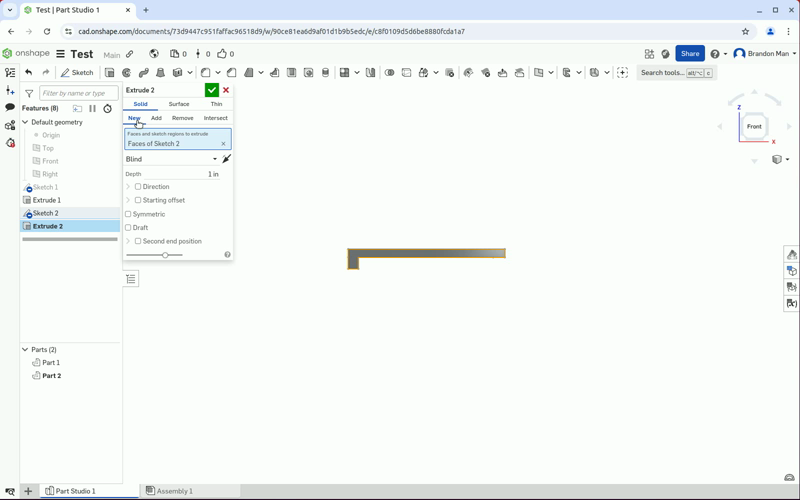
key(tab, 4)
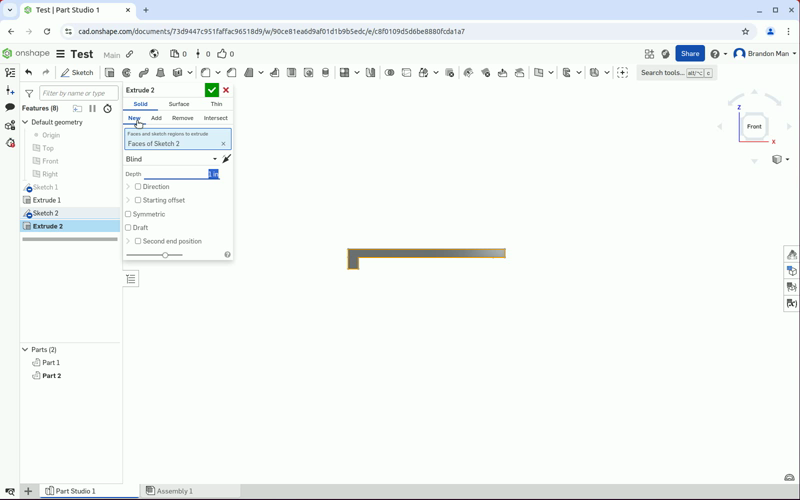
text(0.722)
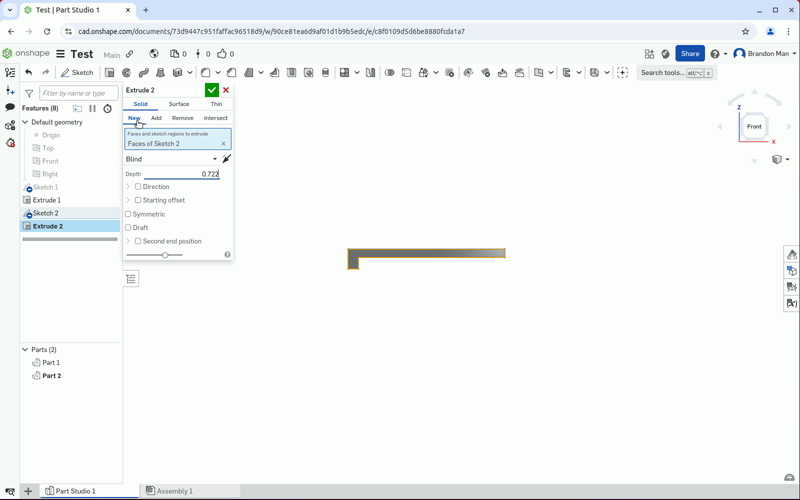
key(enter)
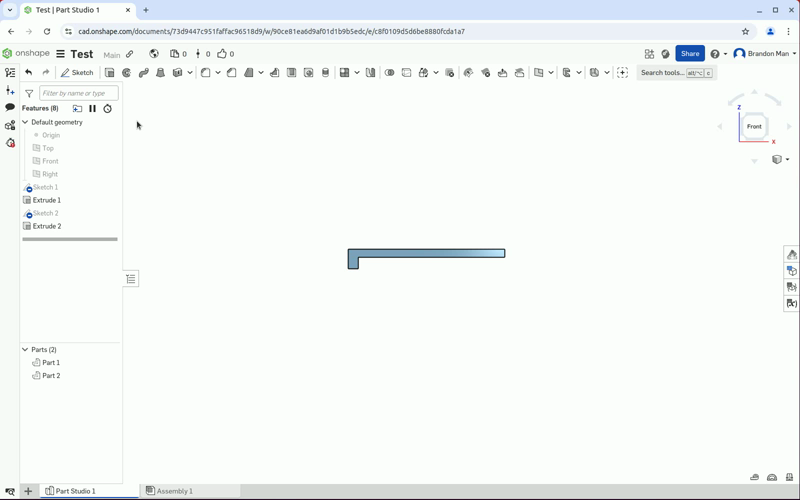
key(shift+h)
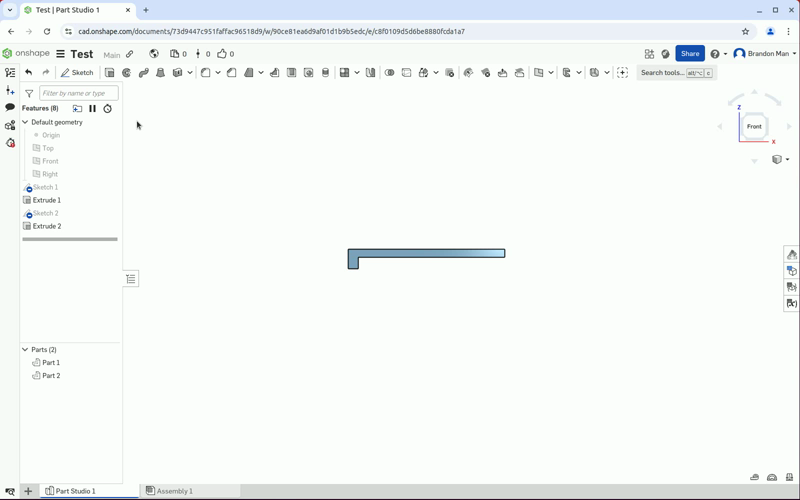
key(shift+h)
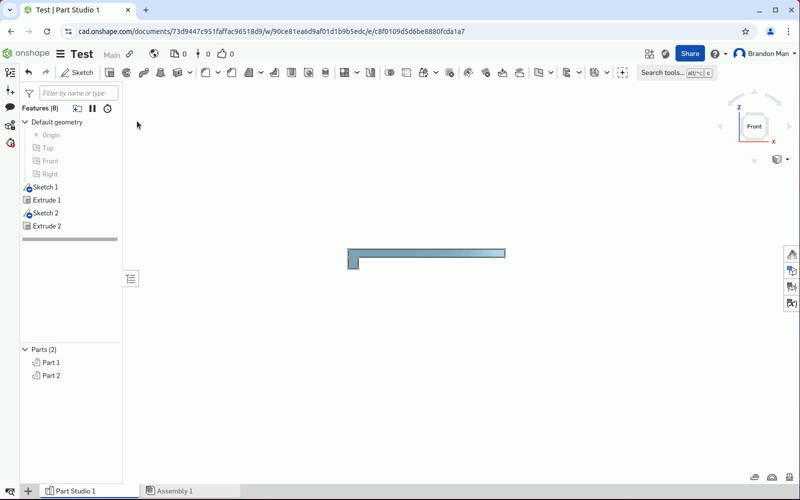
key(shift+7)
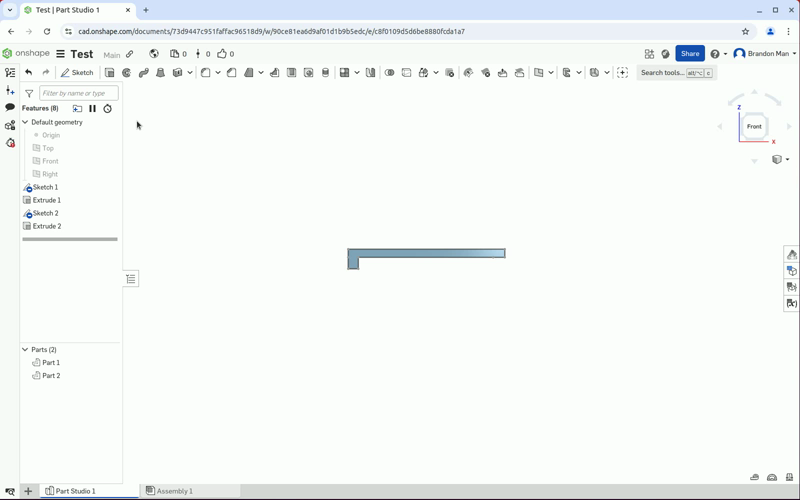
key(left, 2)
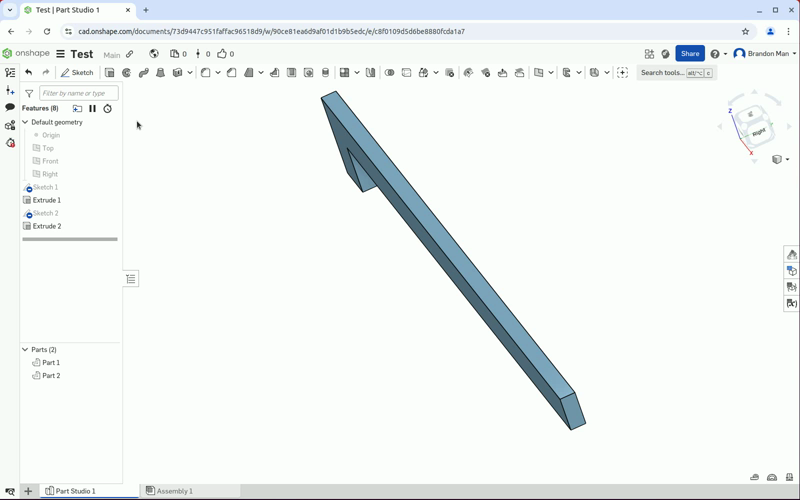
key(down, 2)
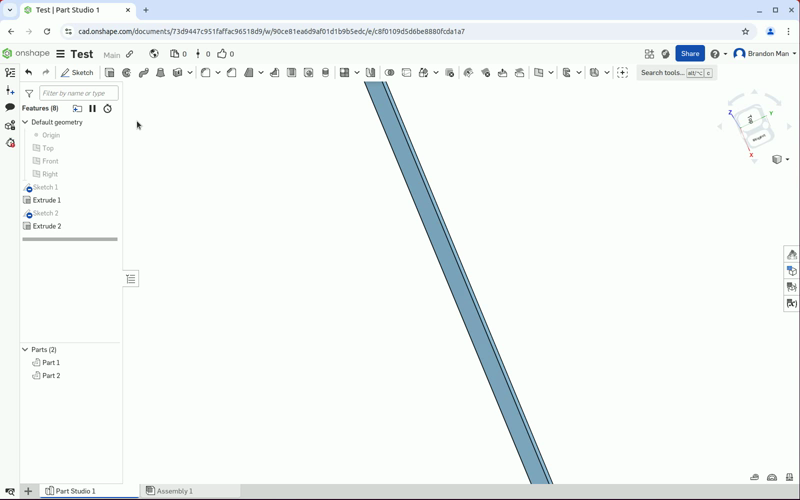
key(up, 2)
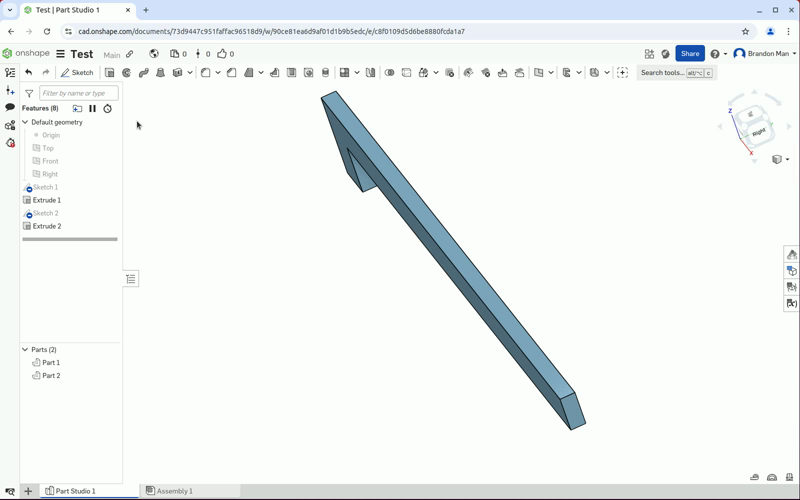
key(right, 2)
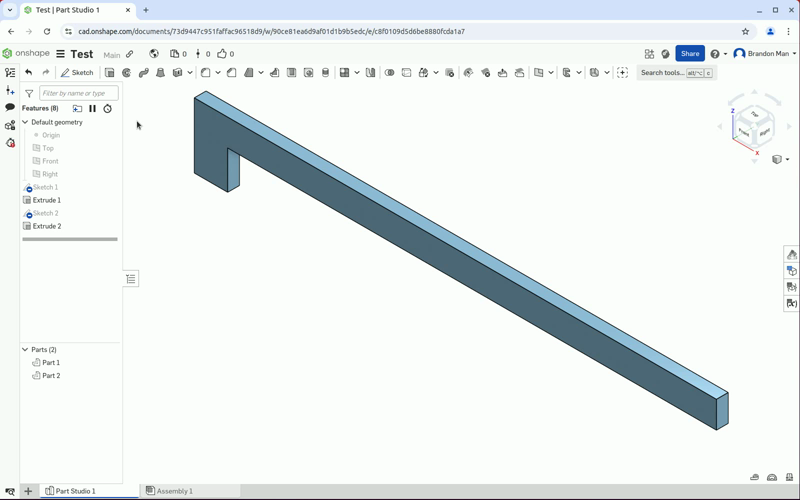
mouse_move(73, 189)
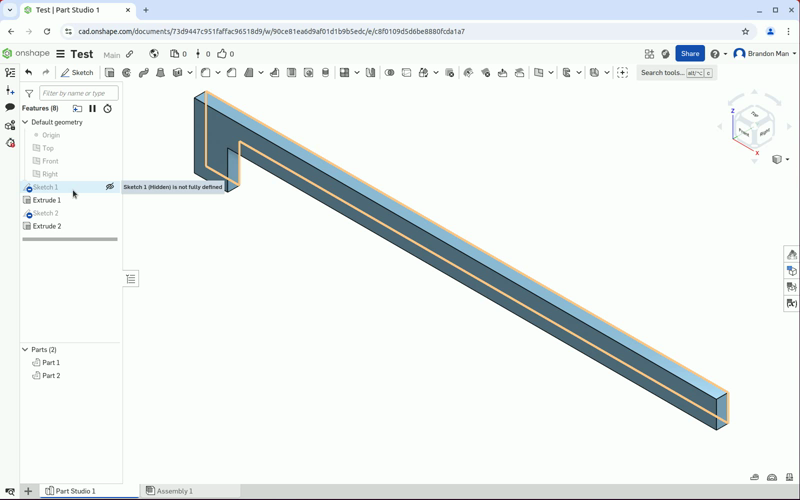
click(73, 189)